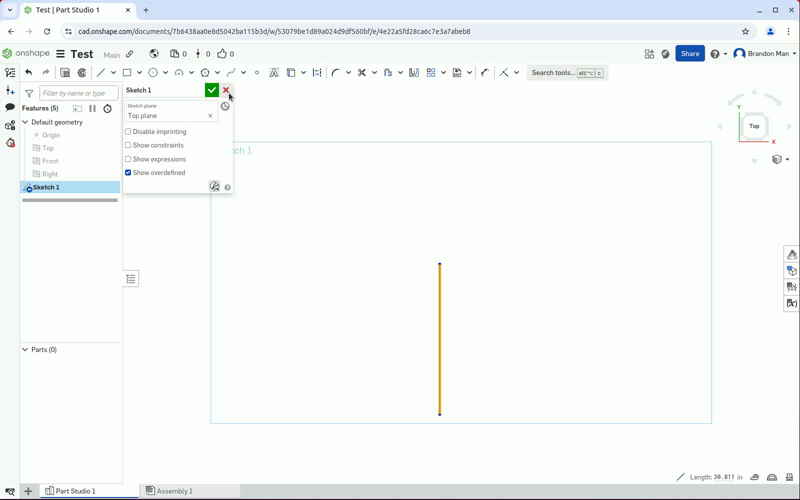
key(shift+h)
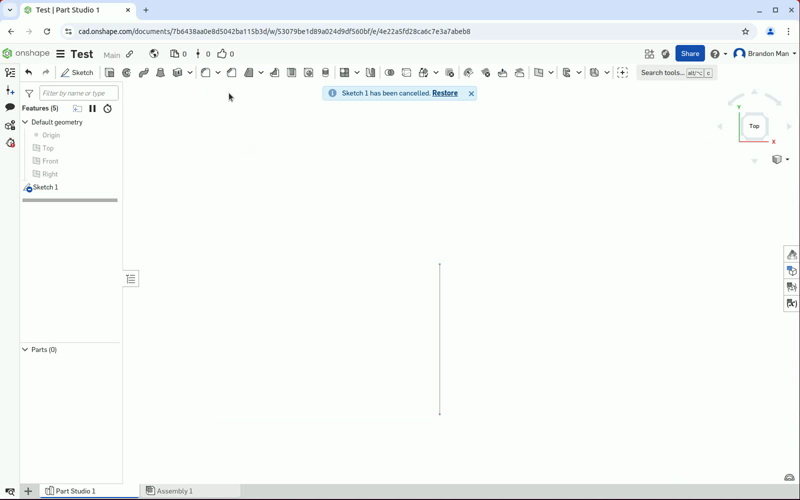
key(shift+s)
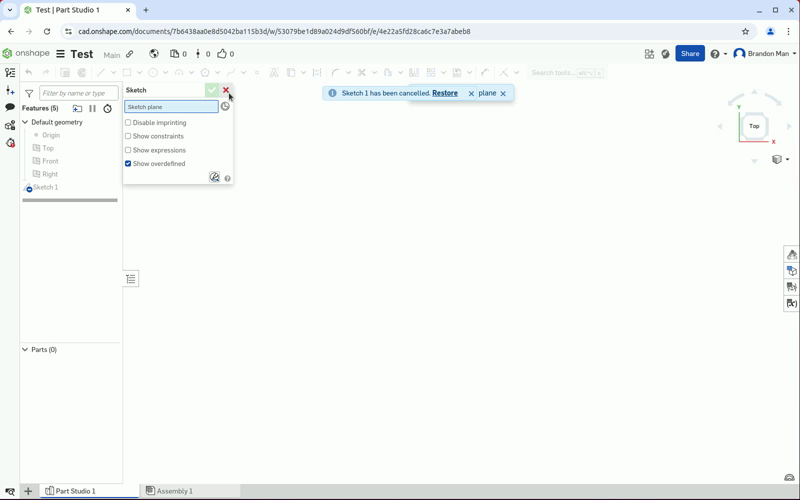
mouse_move(73, 150)
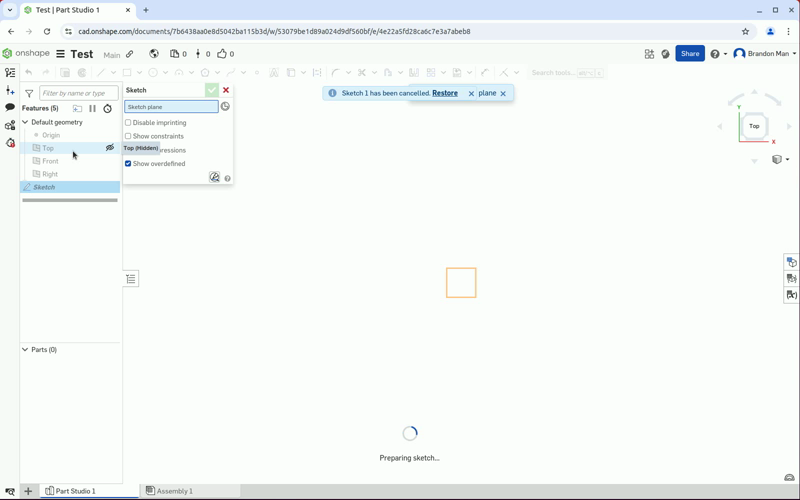
click(73, 150)
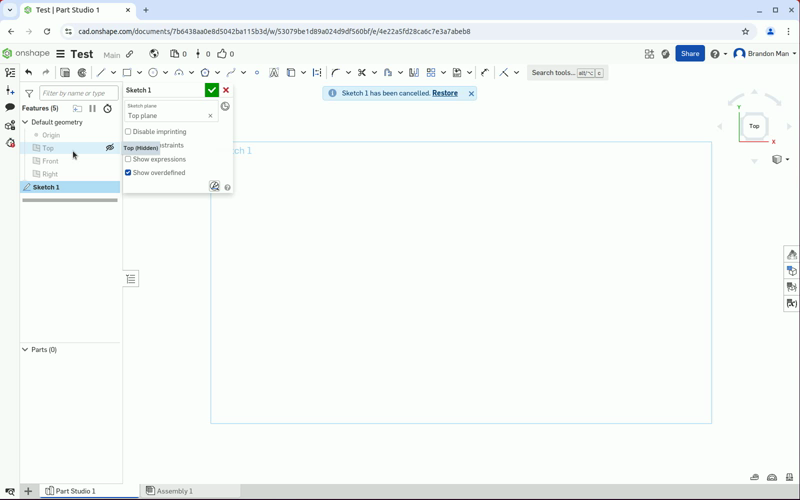
mouse_move(73, 352)
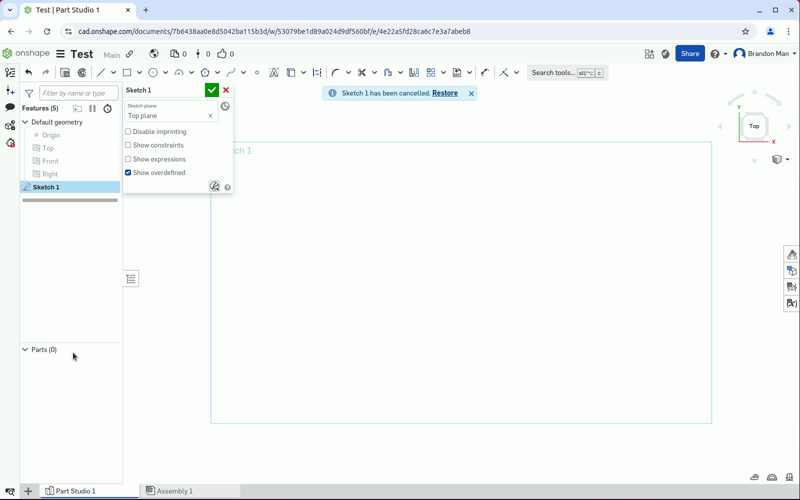
key(y)
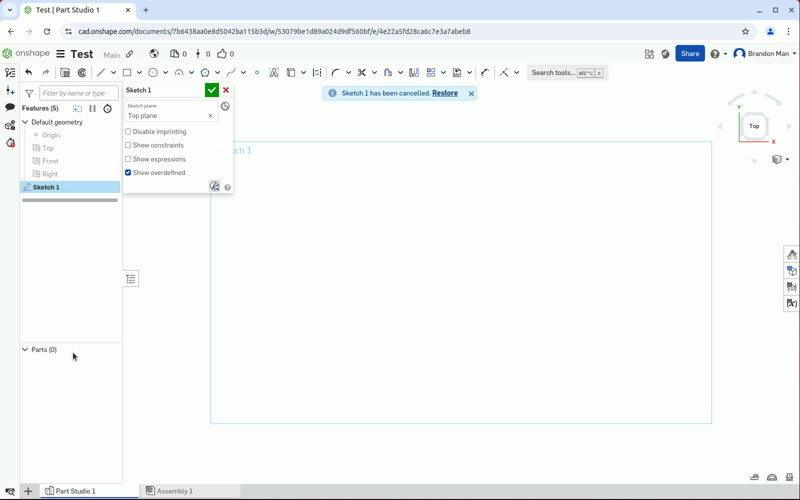
key(l)
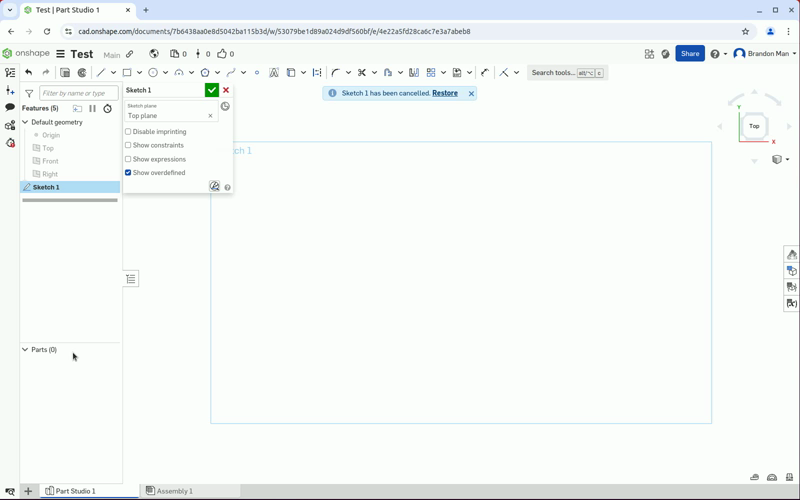
key_down(shift)
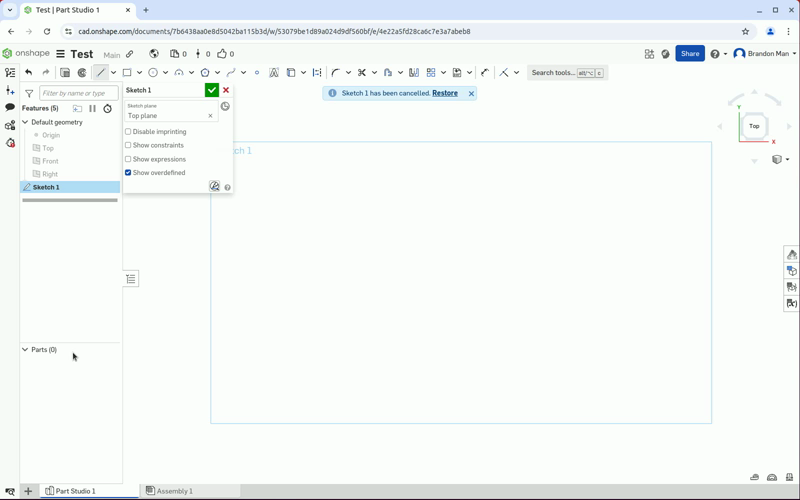
mouse_move(423, 325)
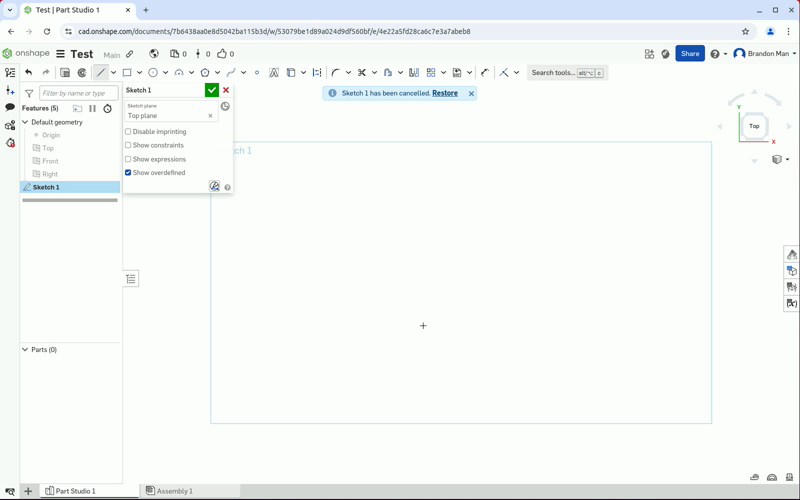
click(423, 325)
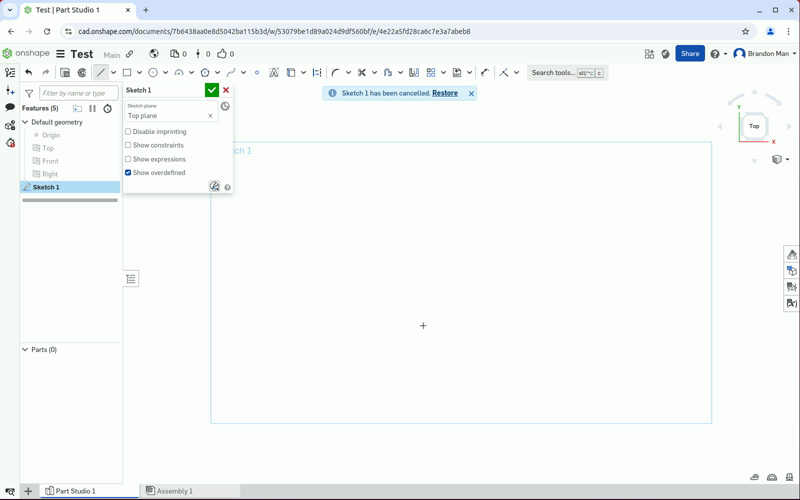
key_up(shift)
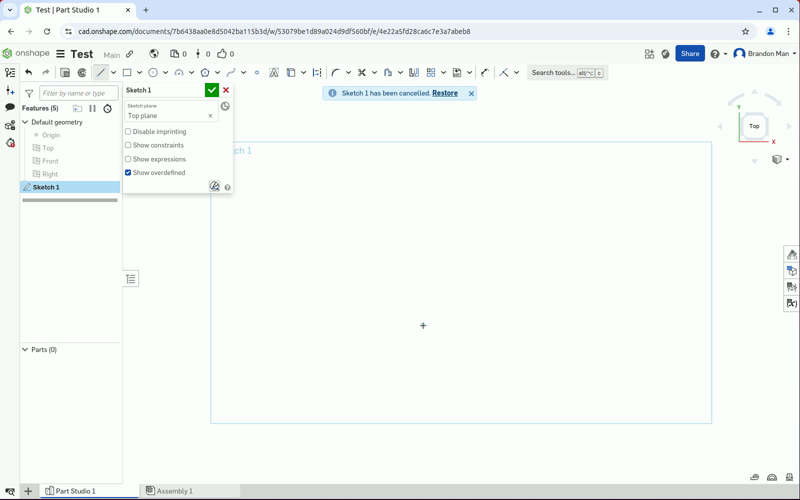
key_down(shift)
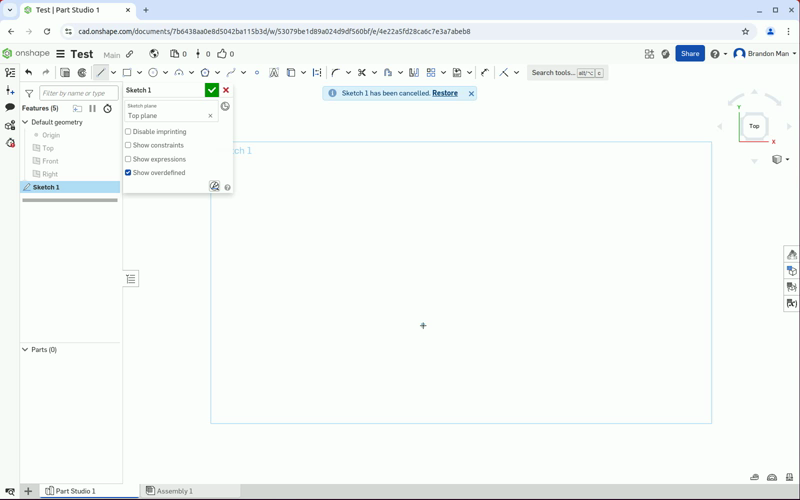
mouse_move(498, 325)
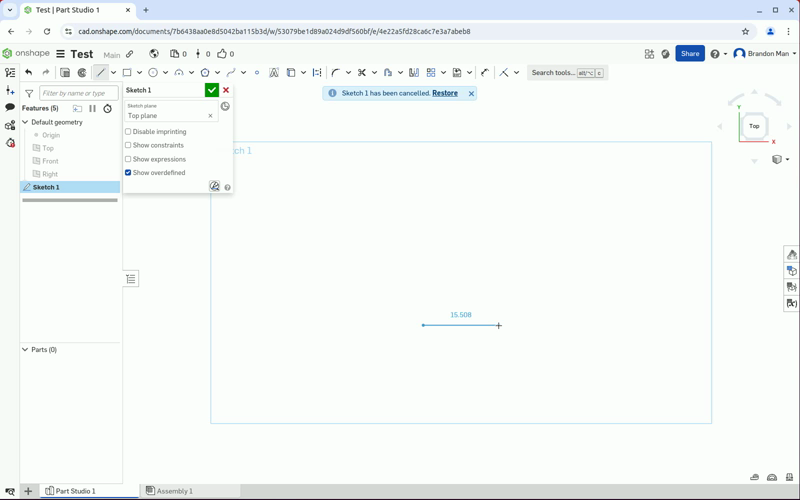
click(498, 325)
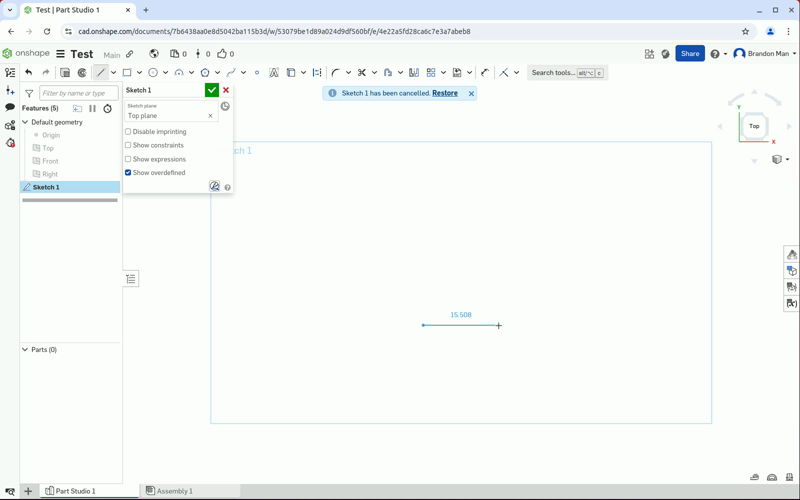
key_up(shift)
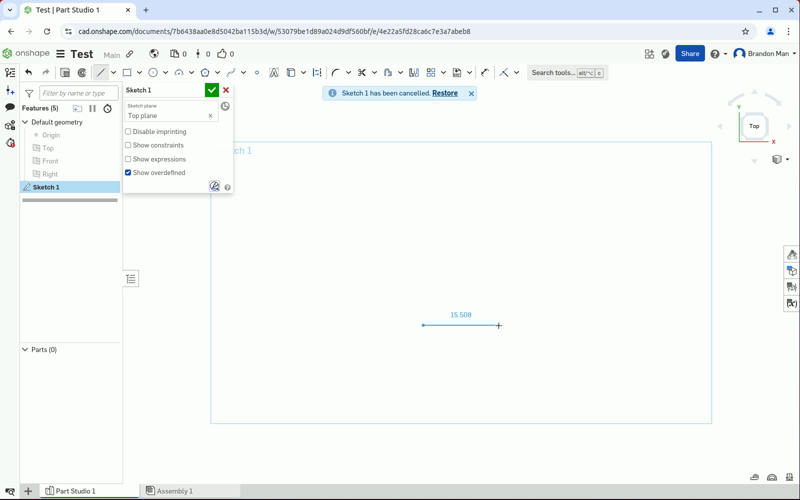
key_down(shift)
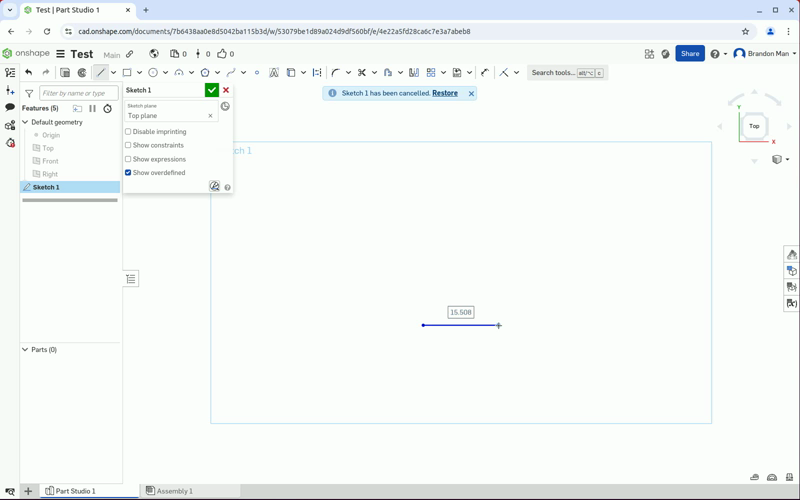
mouse_move(498, 241)
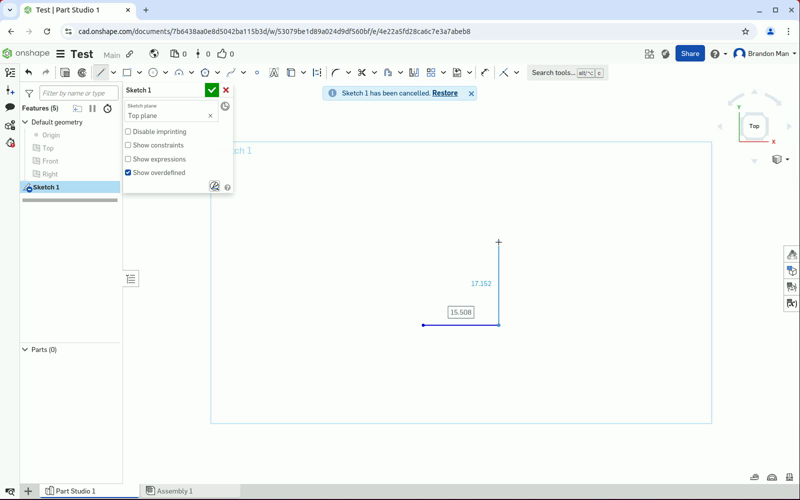
click(498, 241)
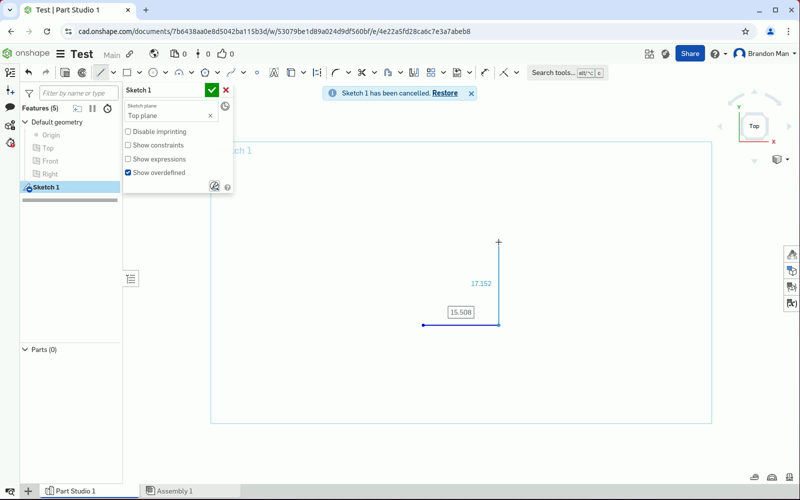
key_up(shift)
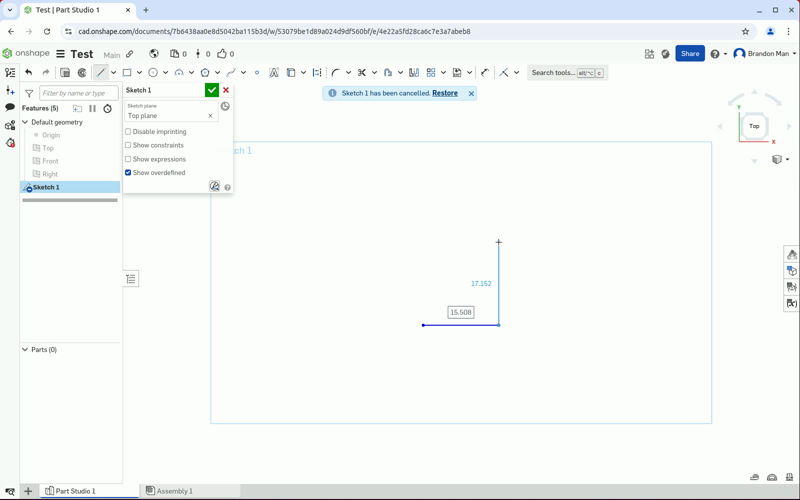
key_down(shift)
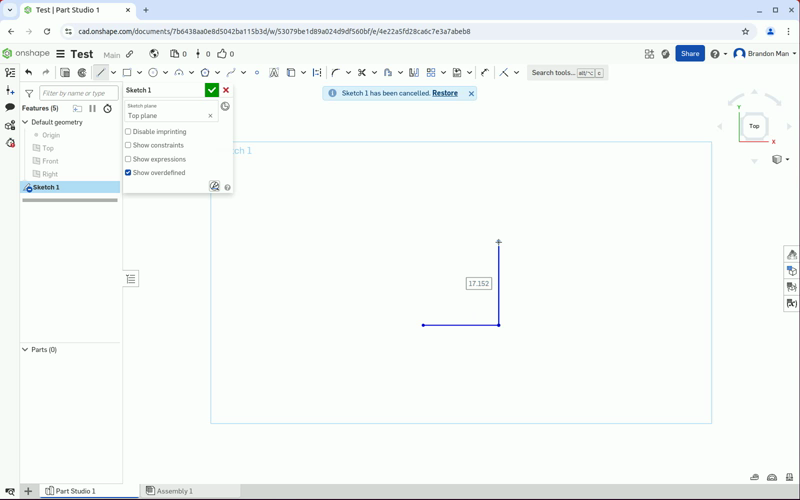
mouse_move(423, 241)
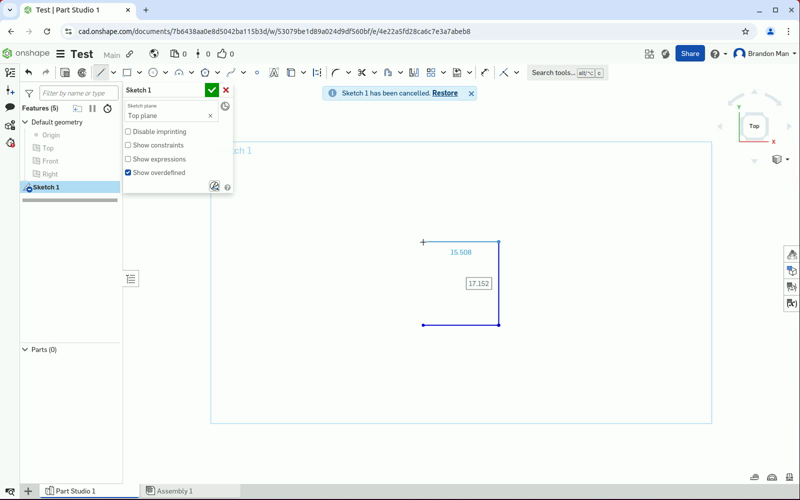
click(423, 241)
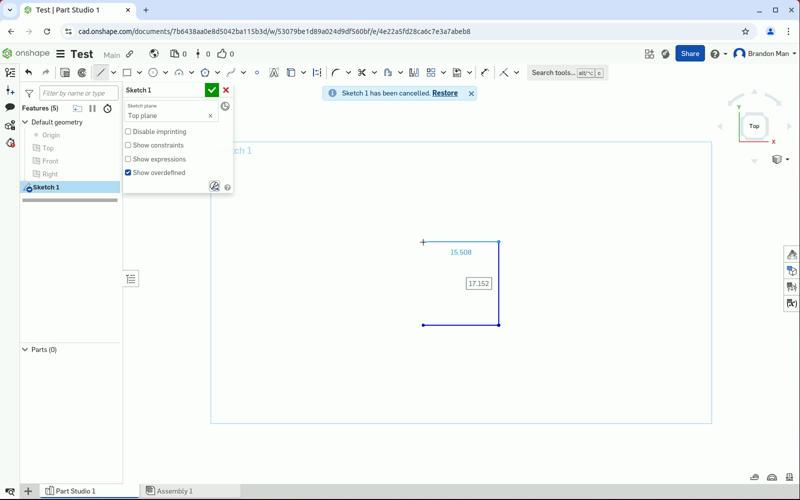
key_up(shift)
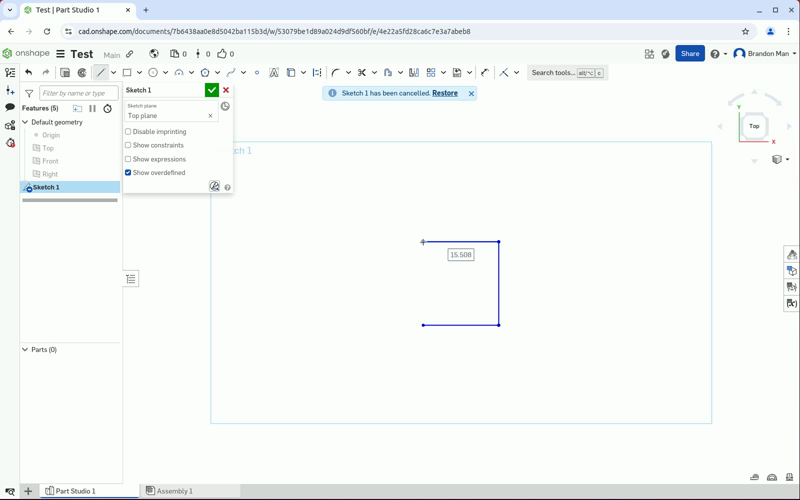
key_down(shift)
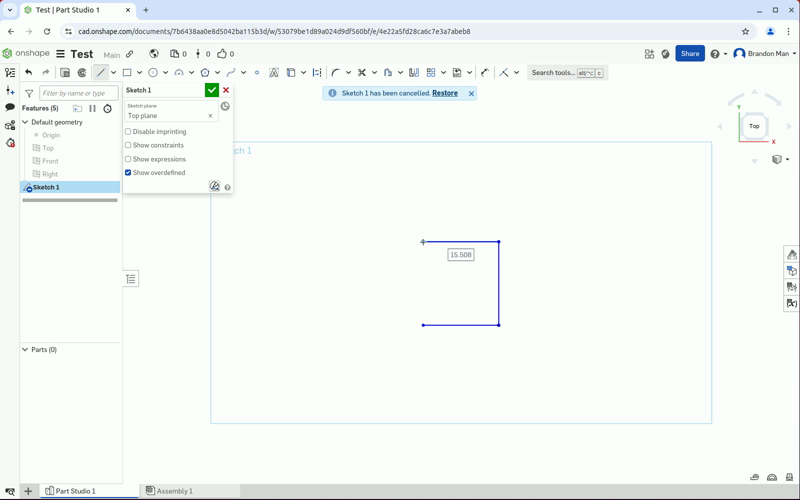
mouse_move(423, 325)
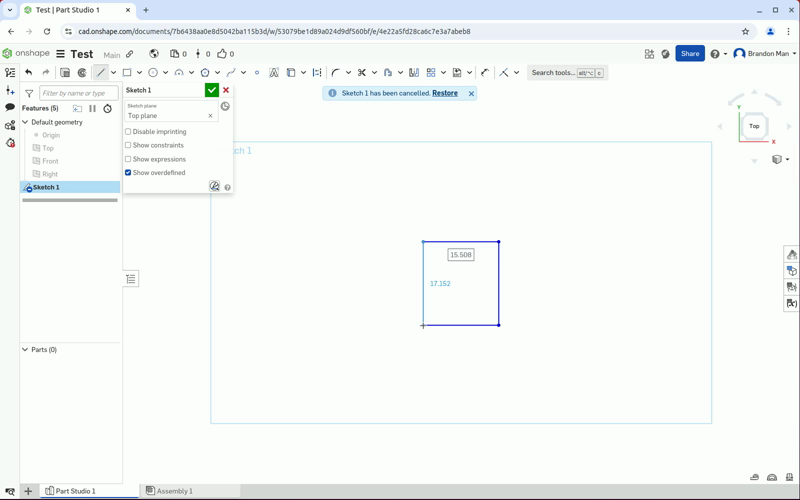
key_up(shift)
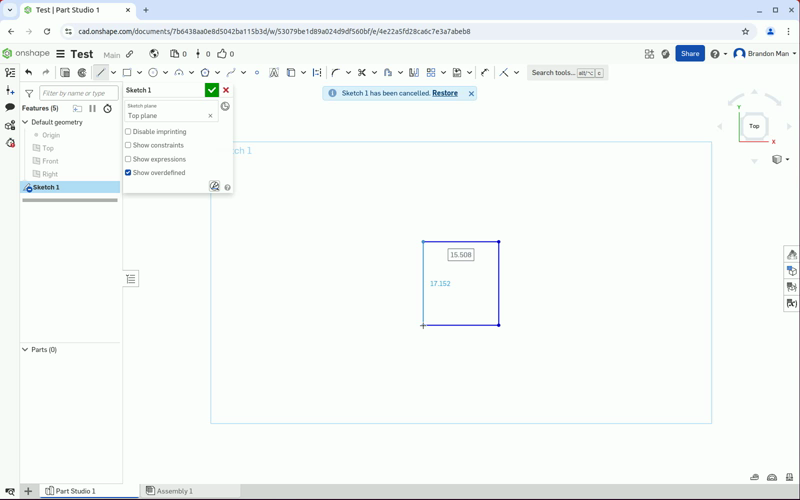
click(423, 325)
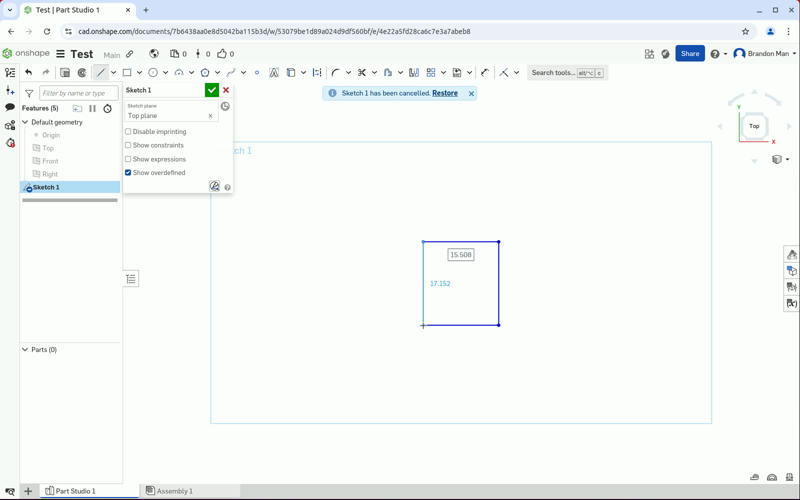
key(esc)
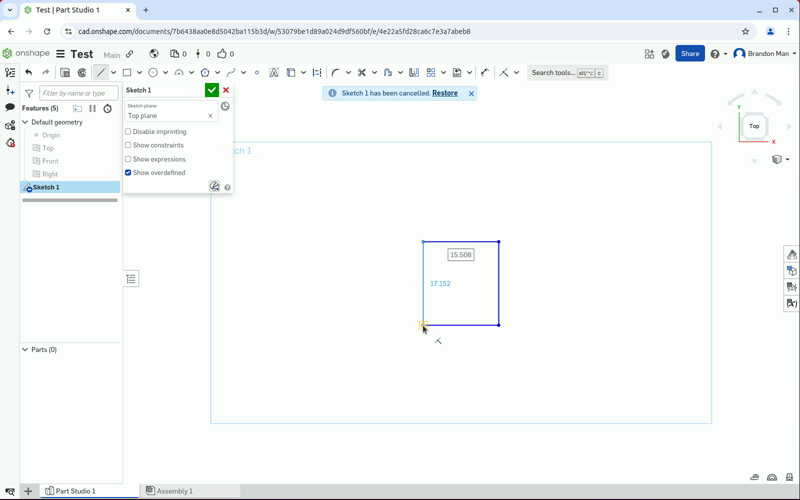
mouse_move(470, 294)
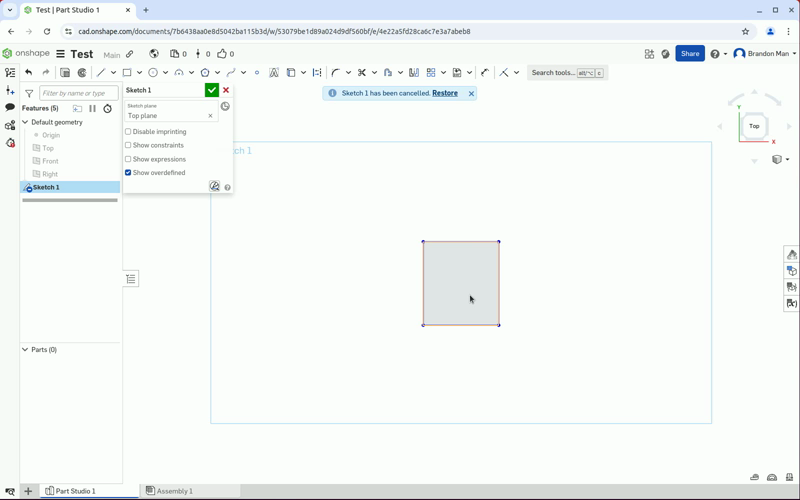
click(470, 294)
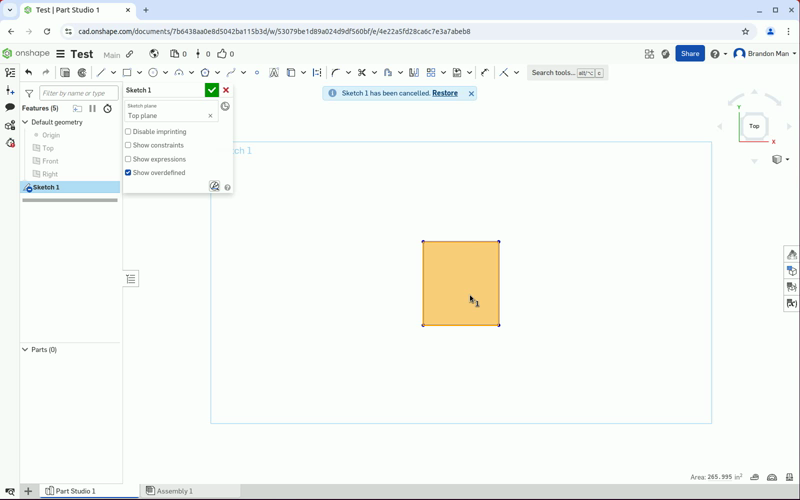
mouse_move(73, 352)
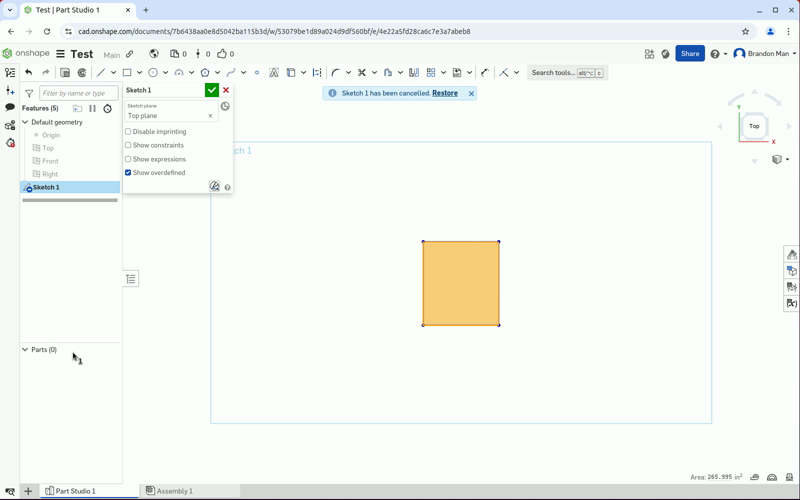
key(shift+y)
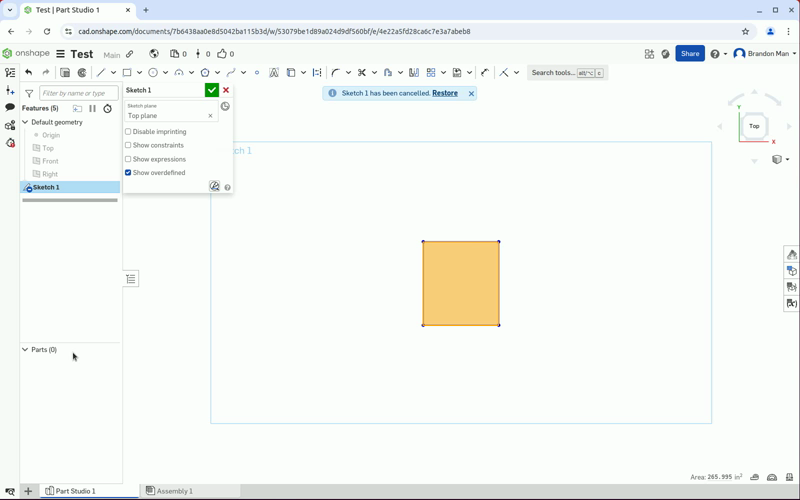
key(shift+e)
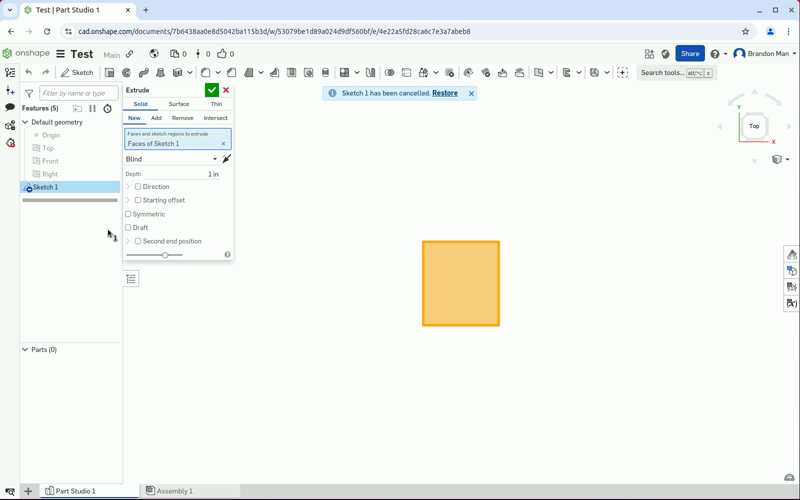
mouse_move(143, 106)
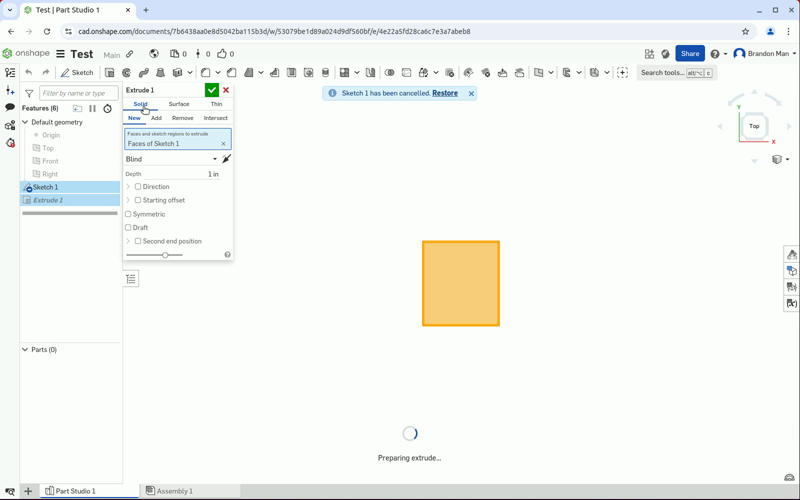
click(143, 106)
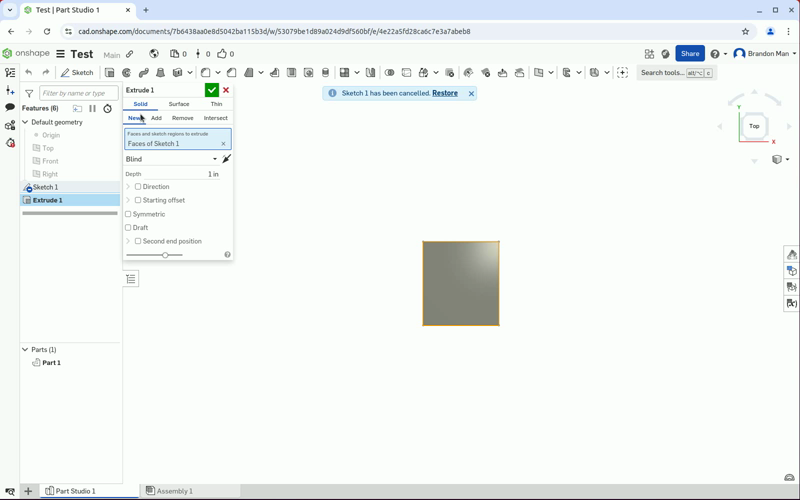
mouse_move(137, 120)
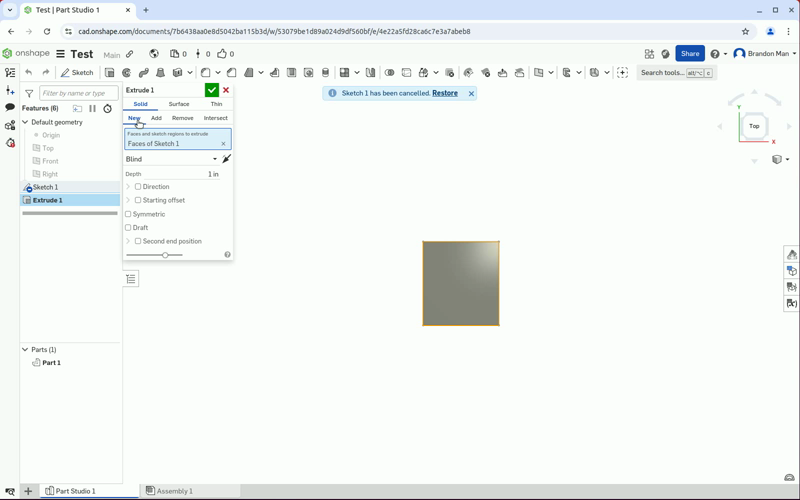
click(137, 120)
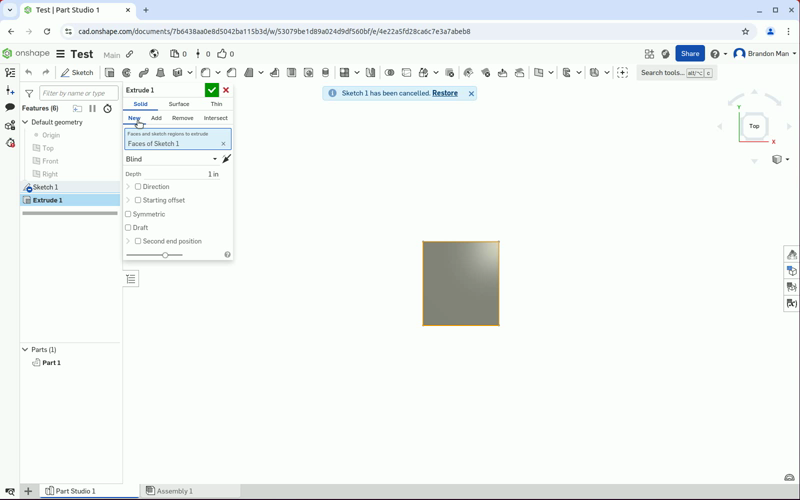
key(tab, 4)
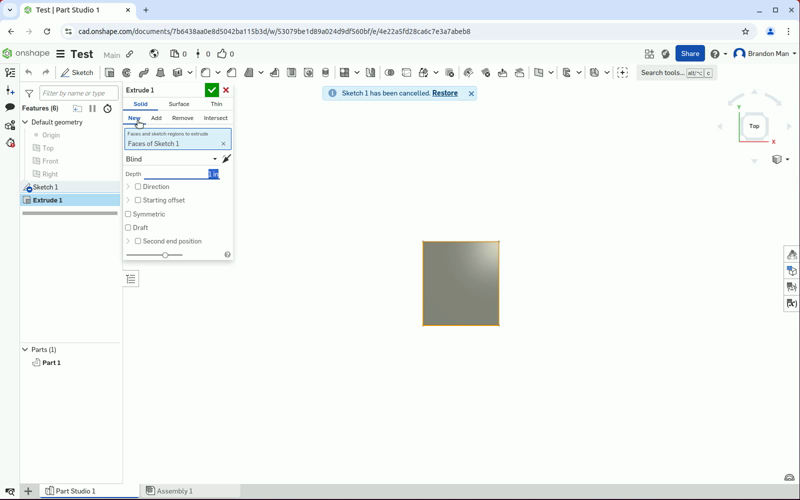
text(6.981)
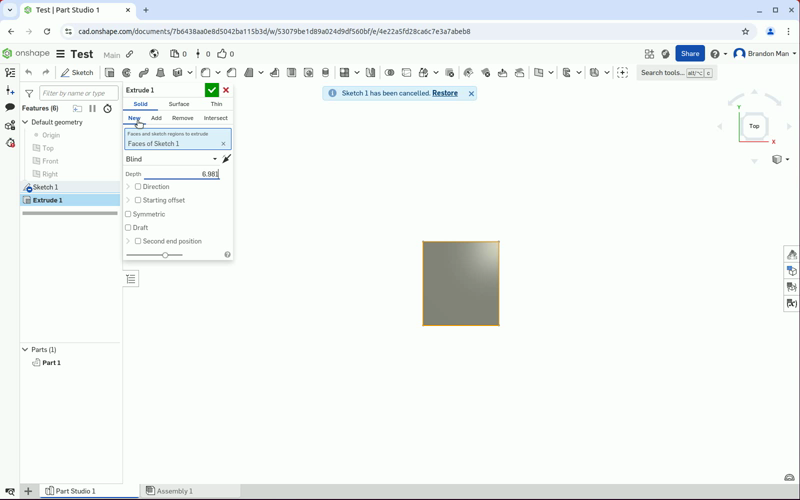
key(enter)
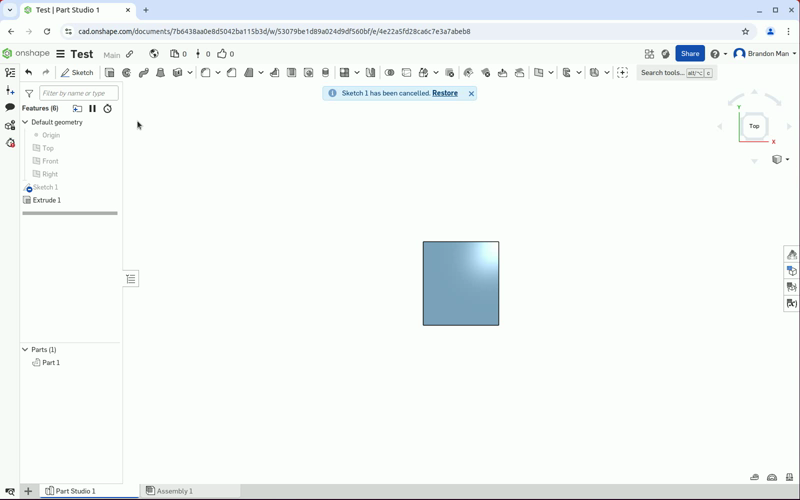
key(shift+h)
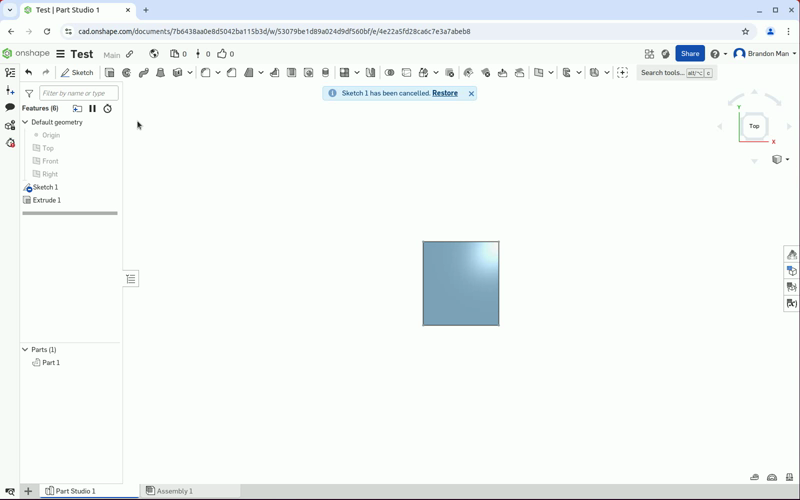
key(shift+h)
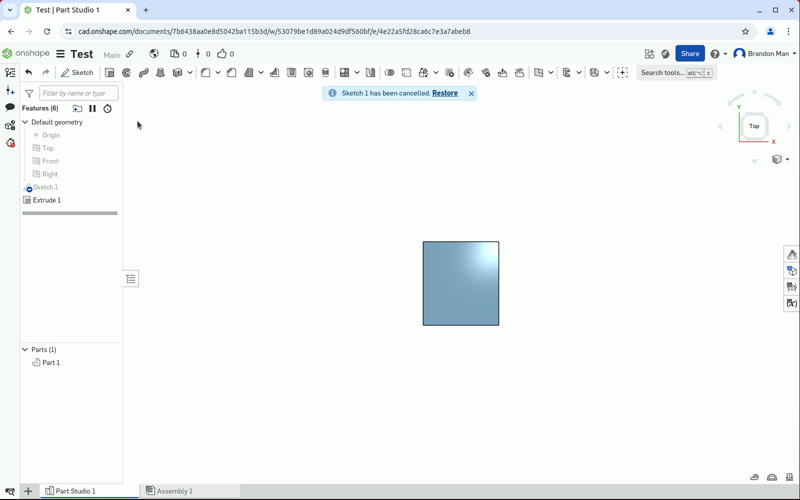
mouse_move(73, 189)
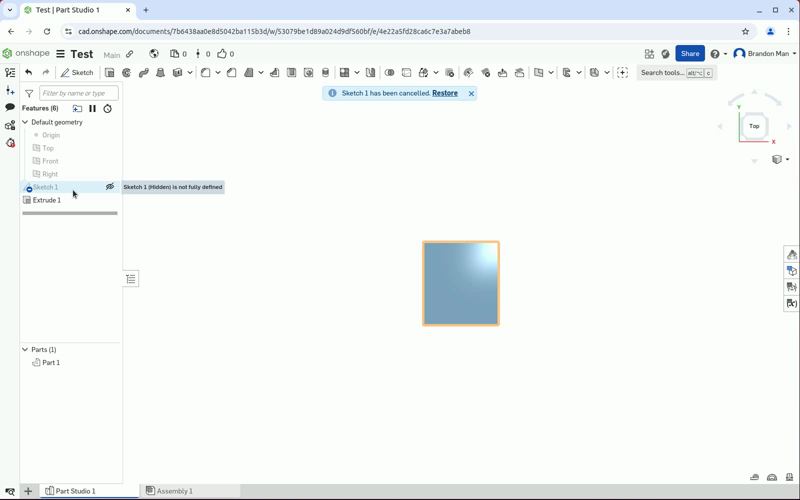
click(73, 189)
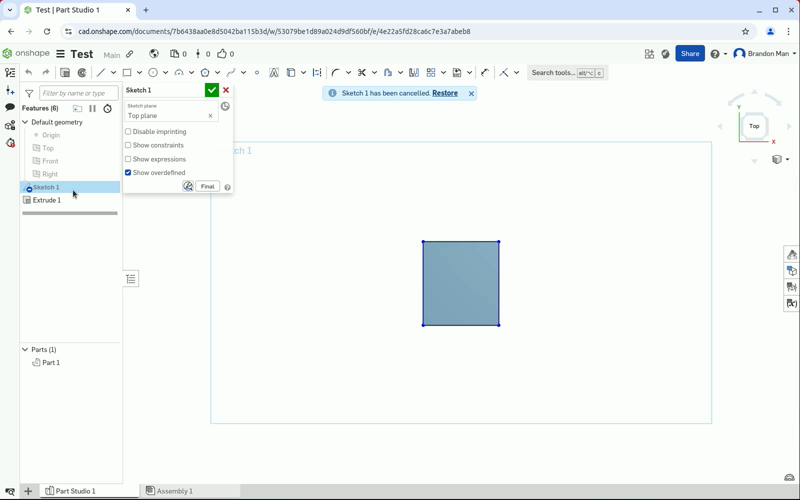
mouse_move(229, 92)
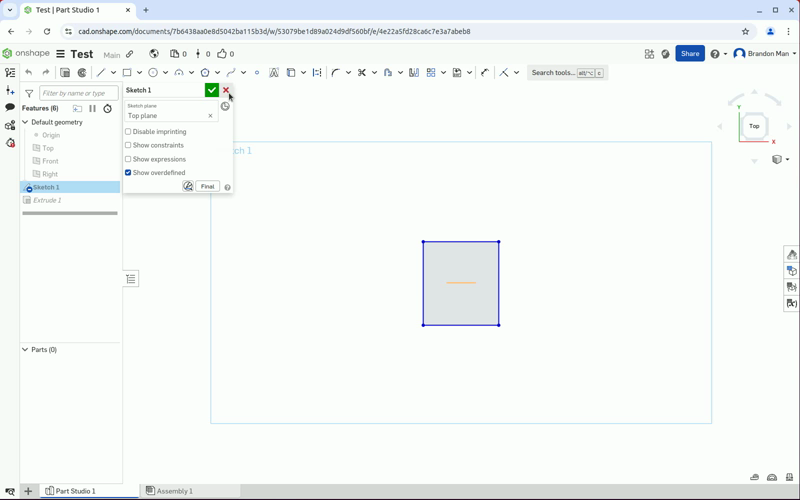
click(229, 92)
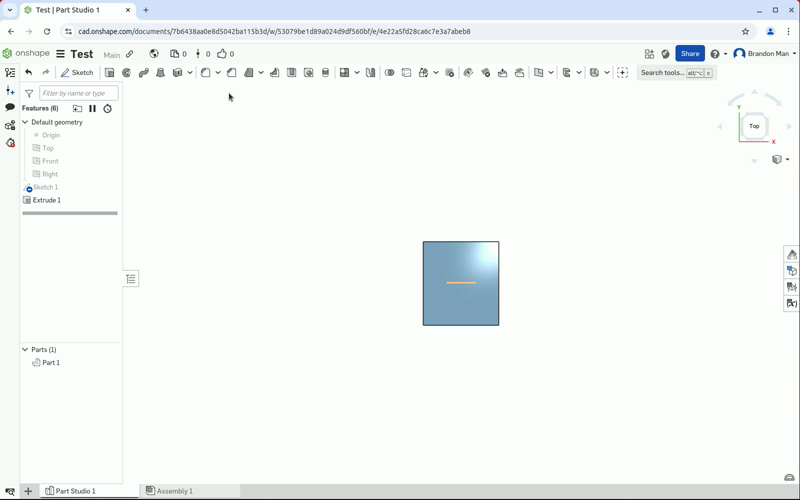
mouse_move(541, 75)
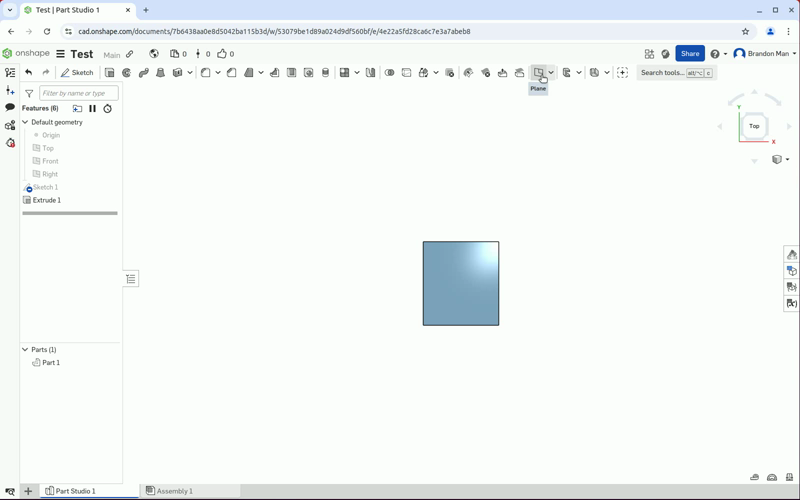
click(541, 75)
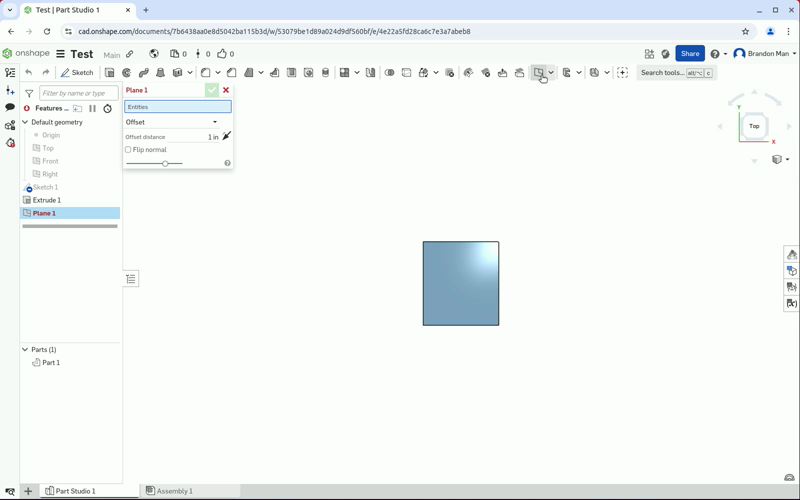
mouse_move(73, 150)
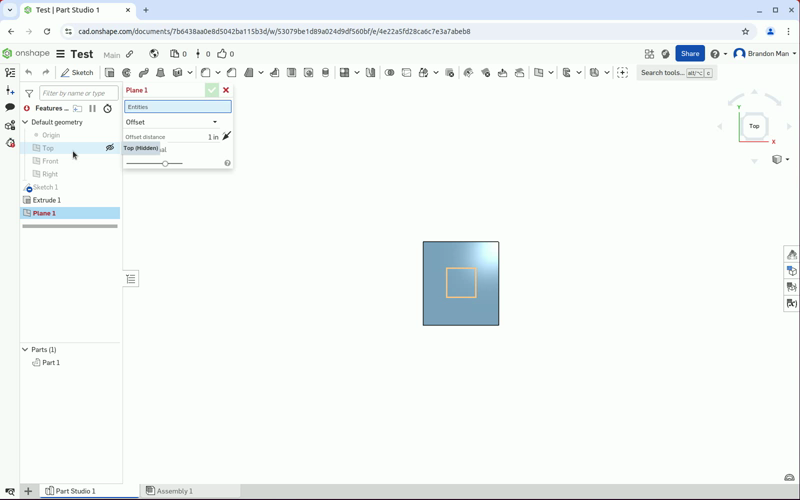
click(73, 150)
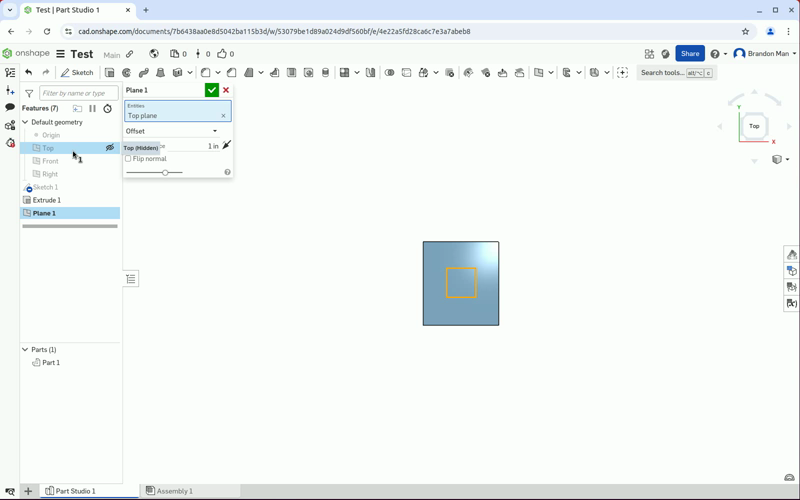
key(tab, 2)
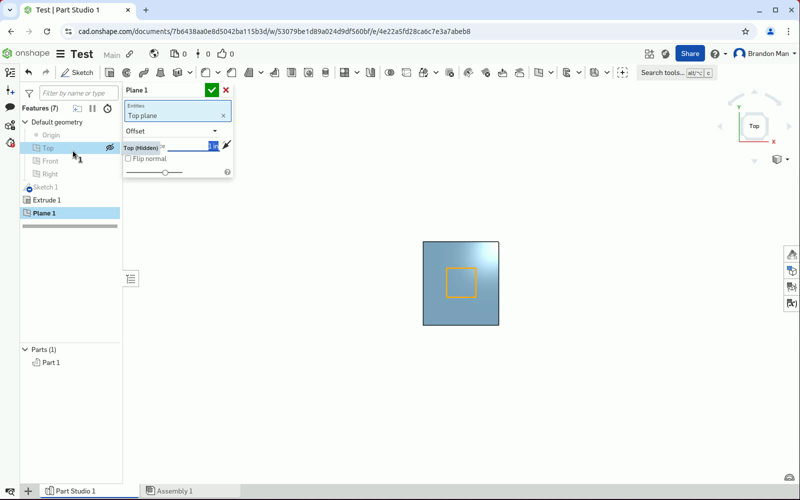
text(6.994)
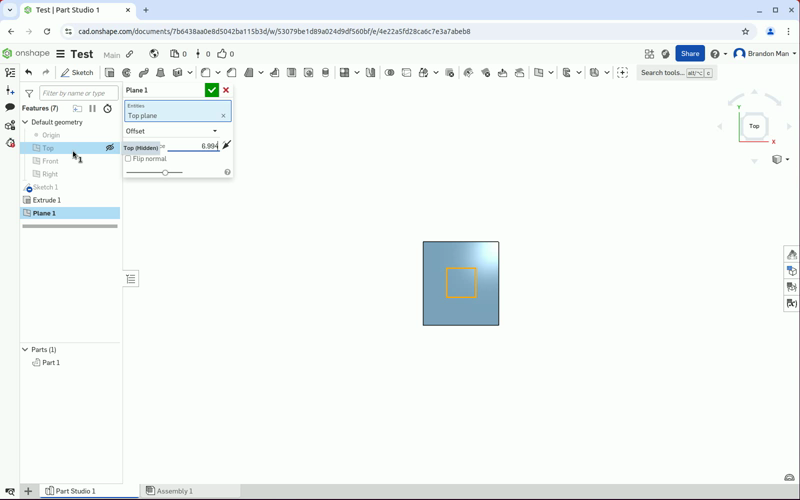
key(enter, 2)
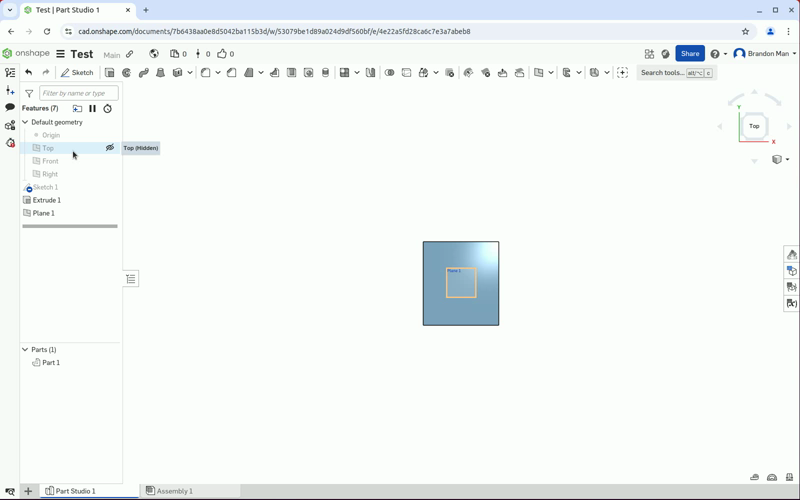
key(shift+s)
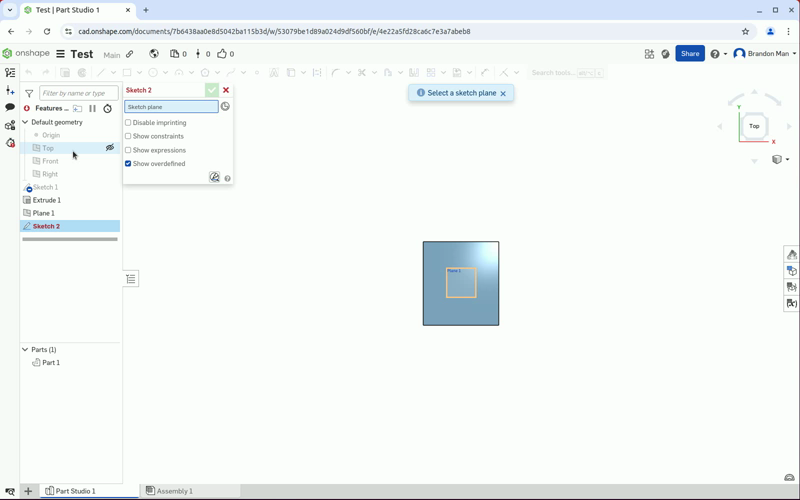
mouse_move(73, 215)
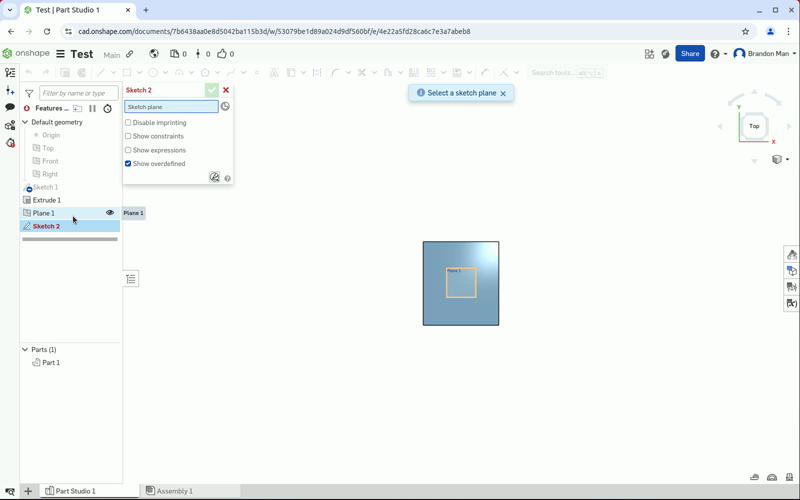
click(73, 215)
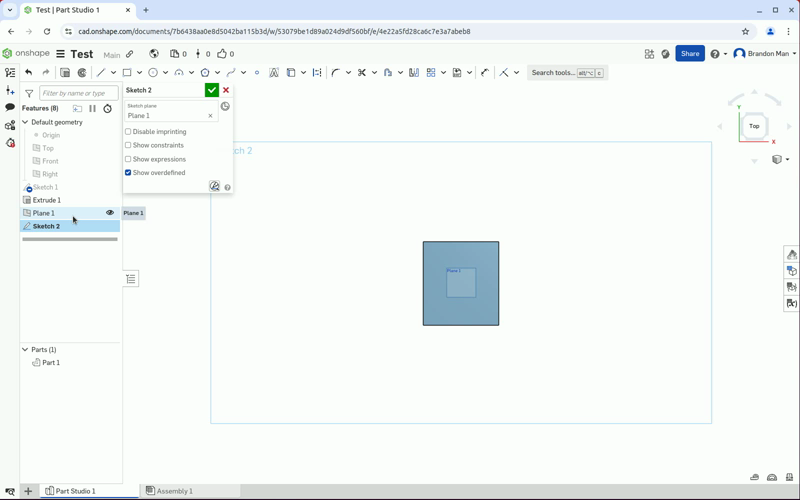
mouse_move(73, 352)
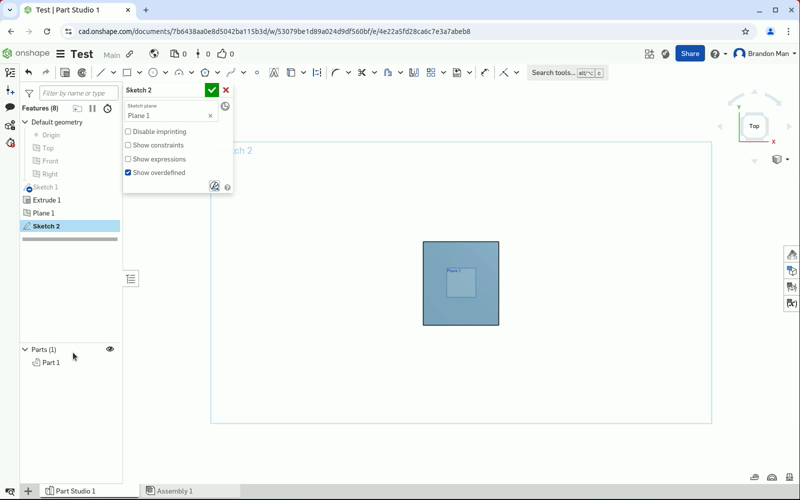
key(y)
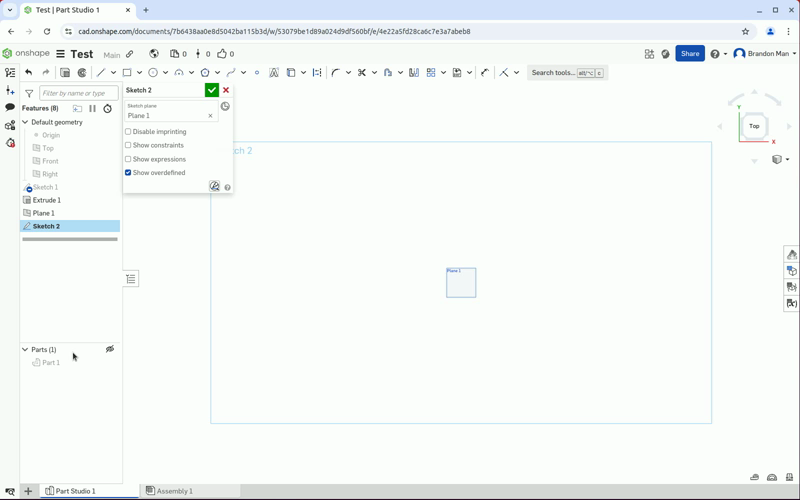
key(c)
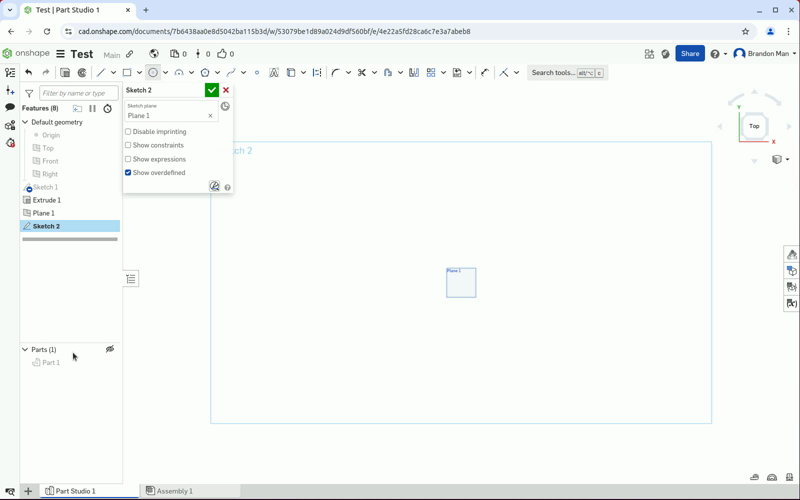
key_down(shift)
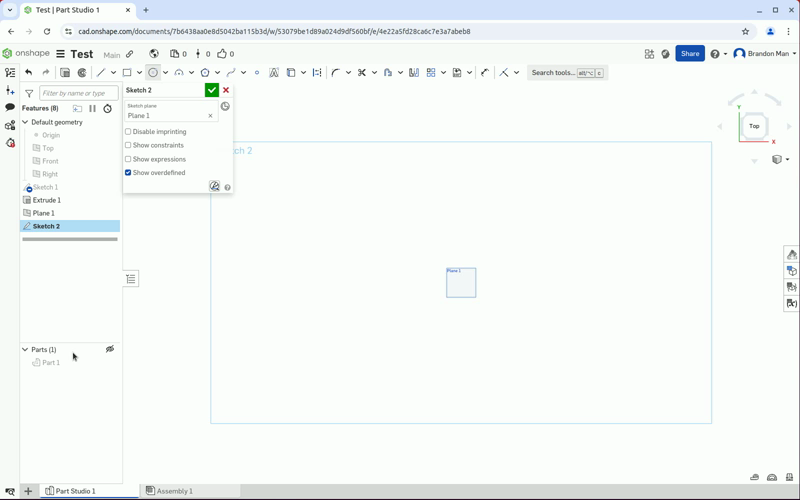
mouse_move(461, 282)
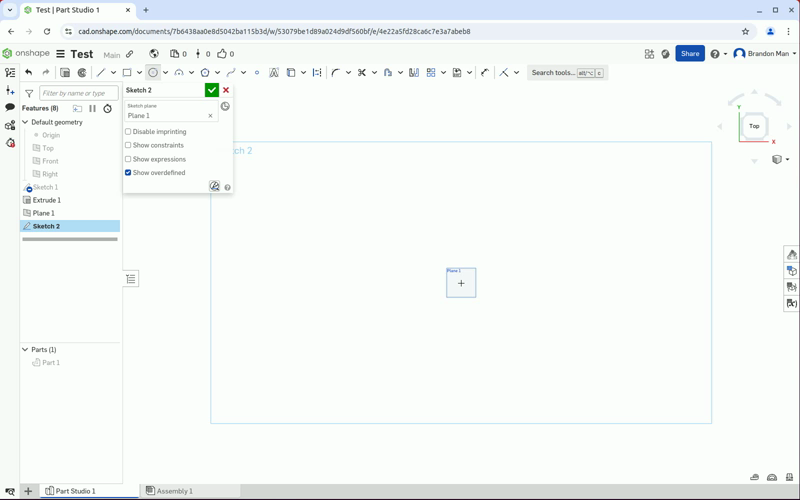
click(461, 282)
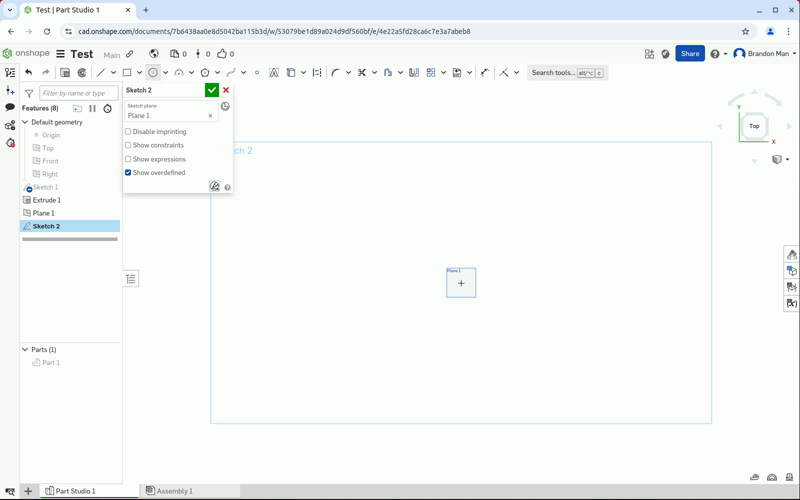
key_up(shift)
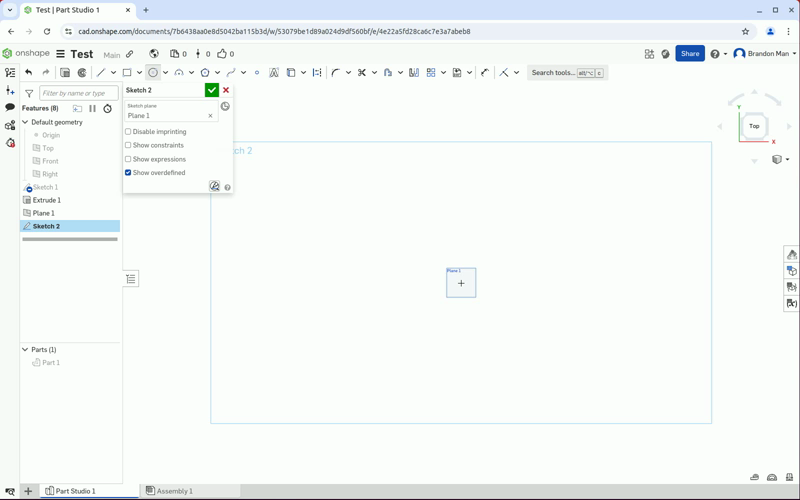
mouse_move(480, 282)
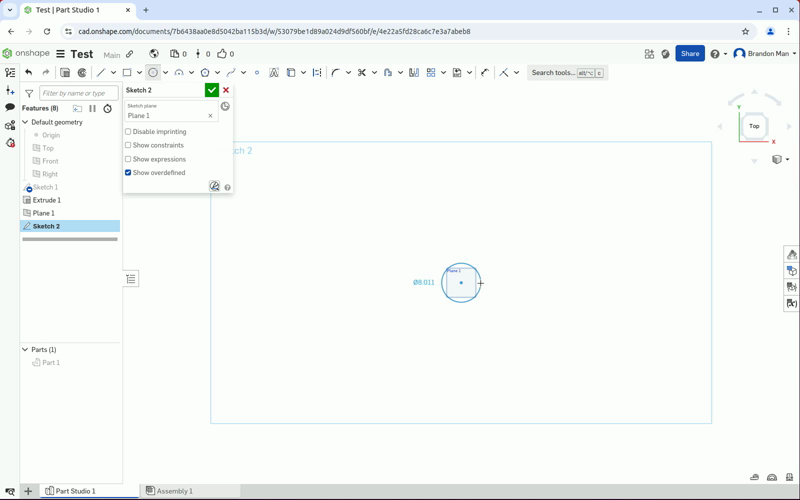
click(480, 282)
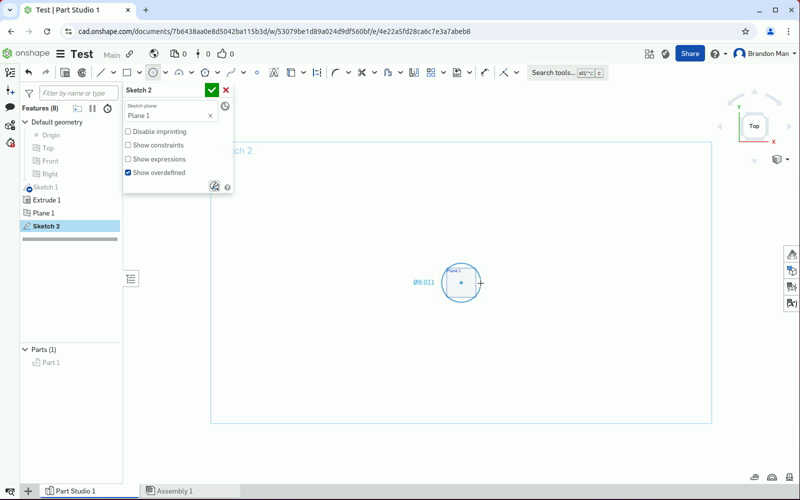
key(esc)
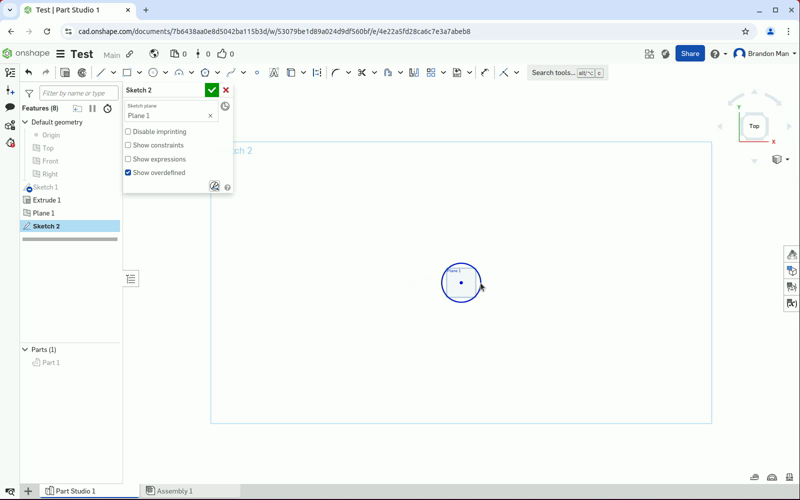
mouse_move(470, 286)
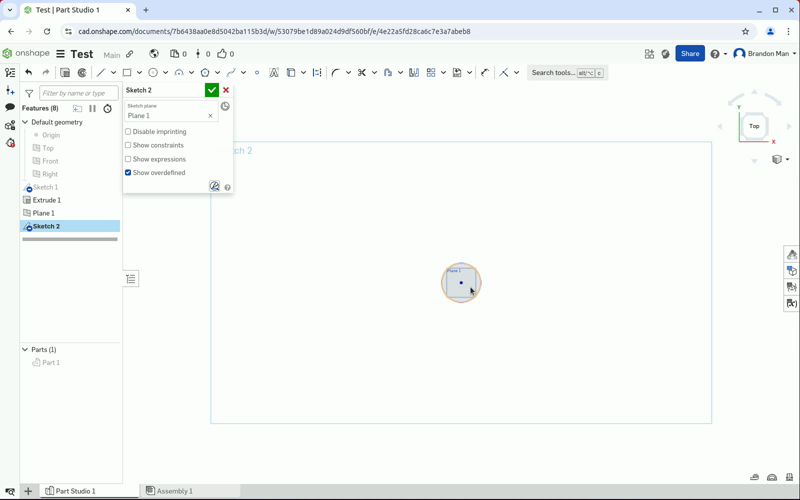
scroll(6)
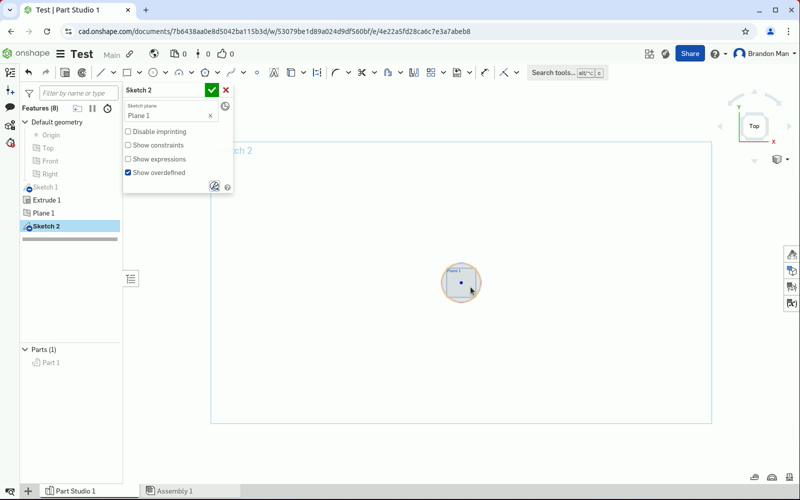
scroll(6)
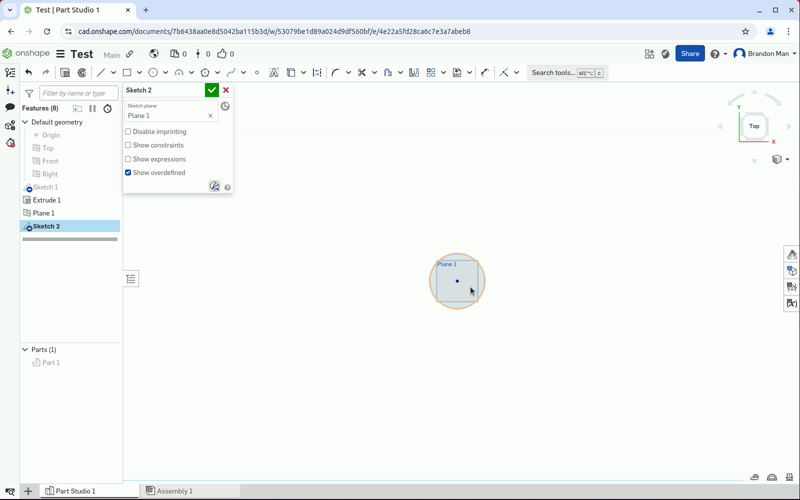
scroll(6)
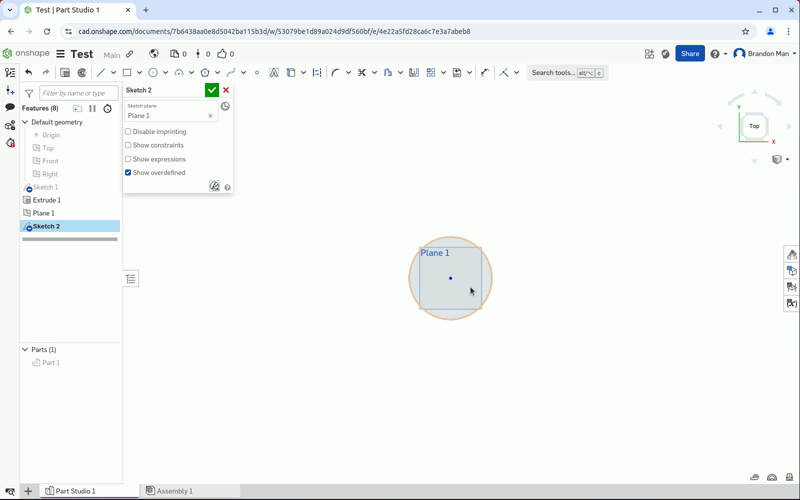
scroll(6)
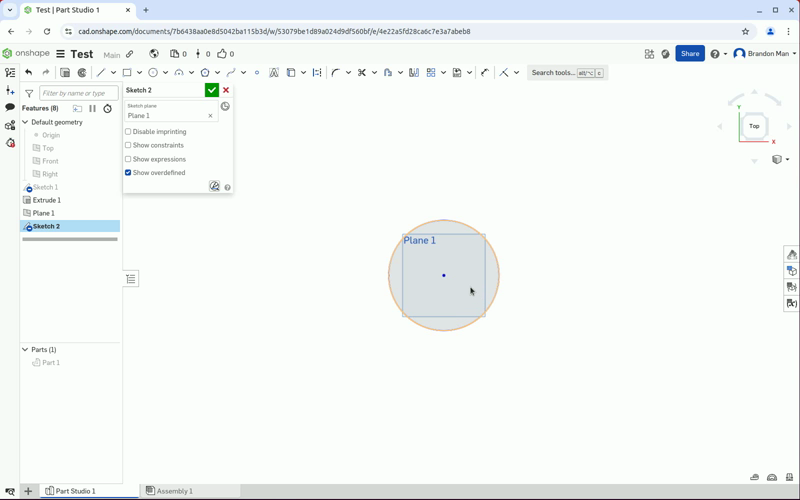
scroll(6)
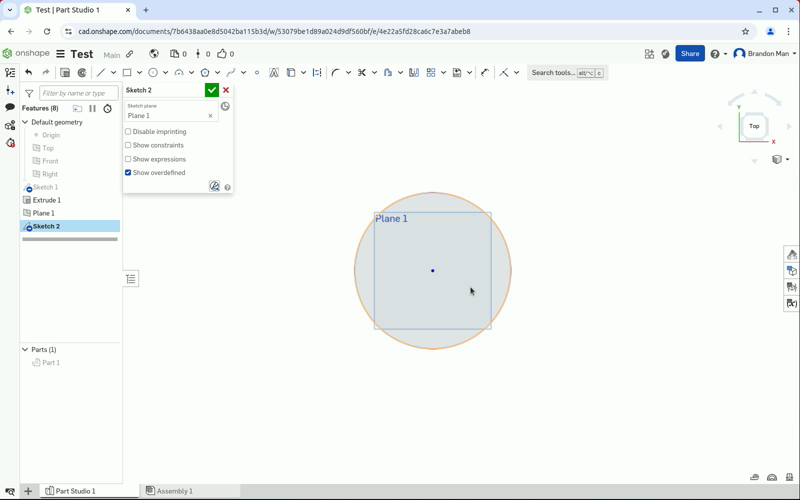
scroll(6)
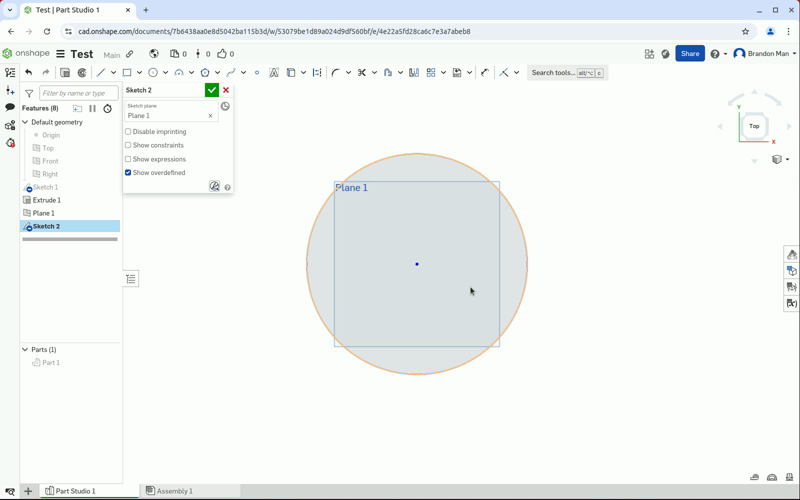
scroll(6)
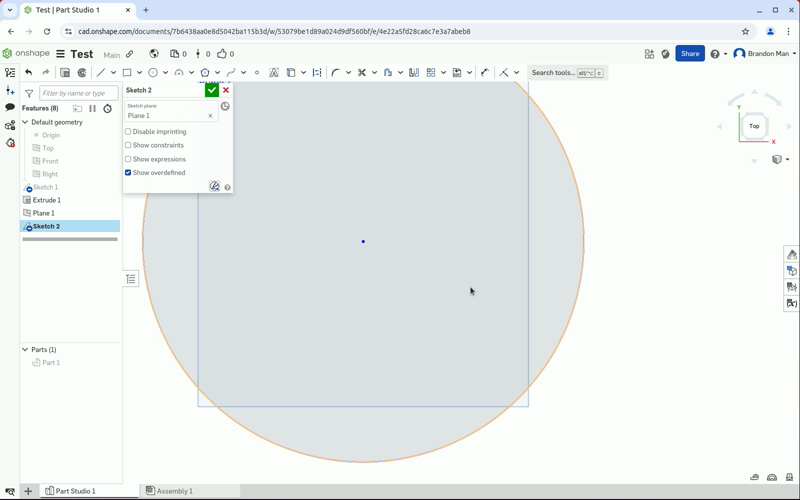
click(470, 286)
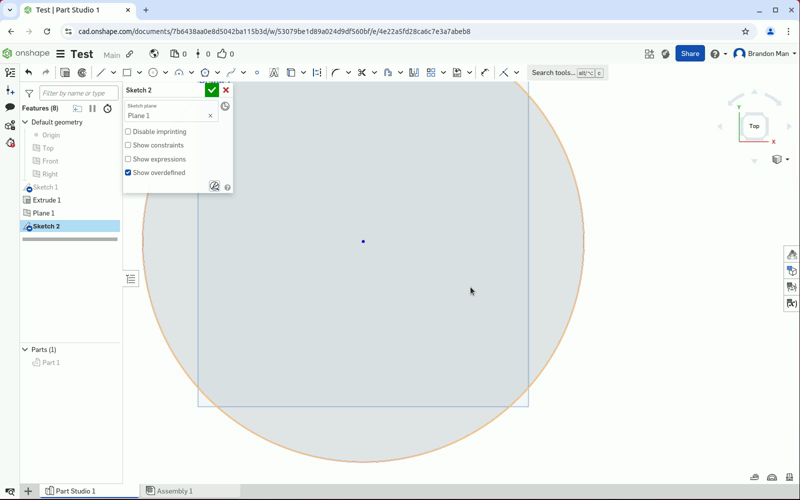
scroll(-6)
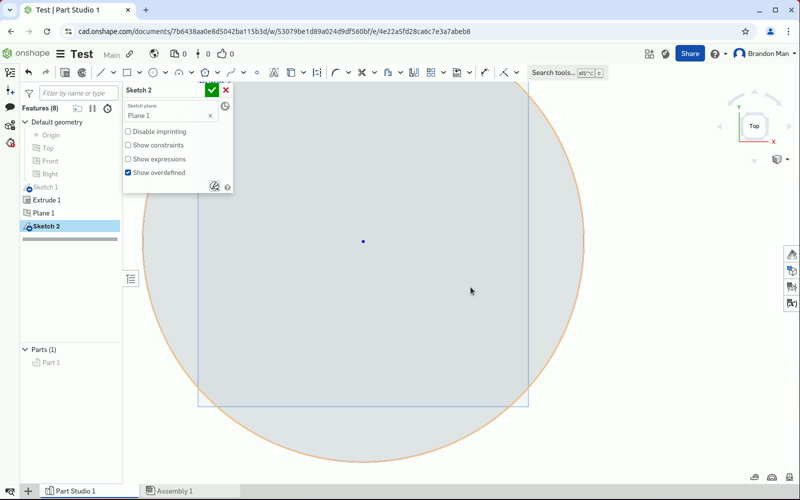
scroll(-6)
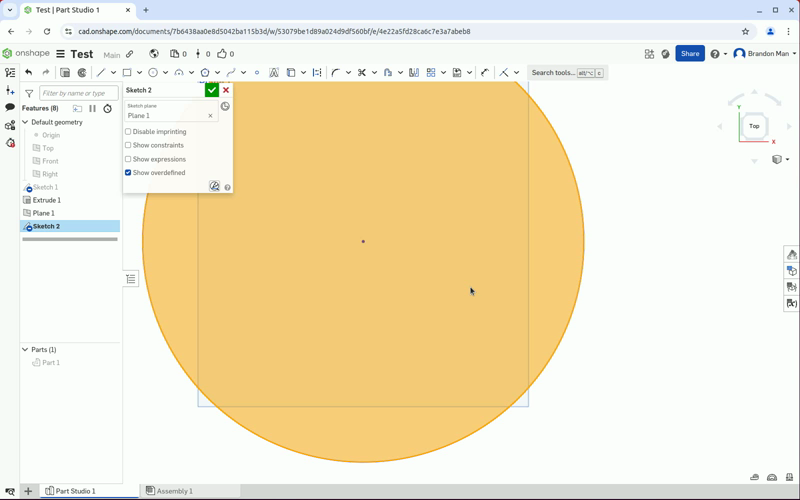
scroll(-6)
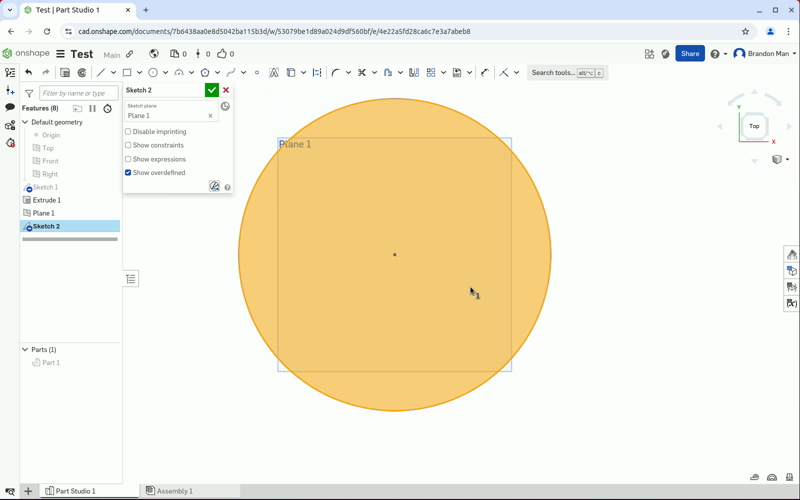
scroll(-6)
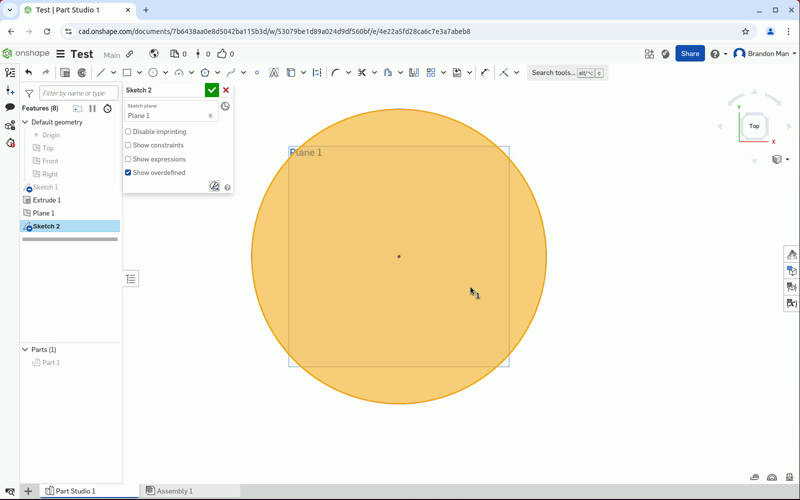
scroll(-6)
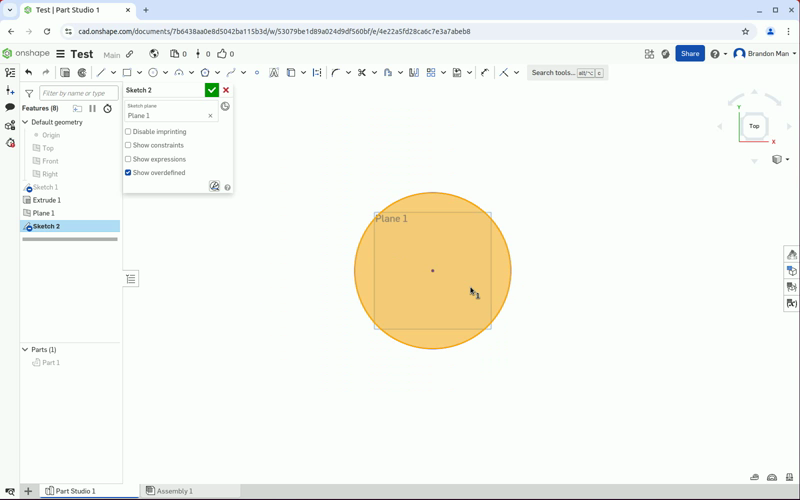
scroll(-6)
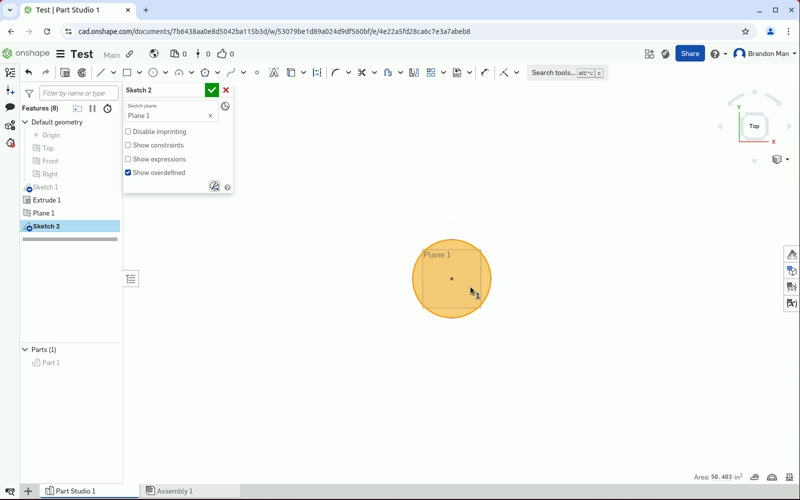
scroll(-6)
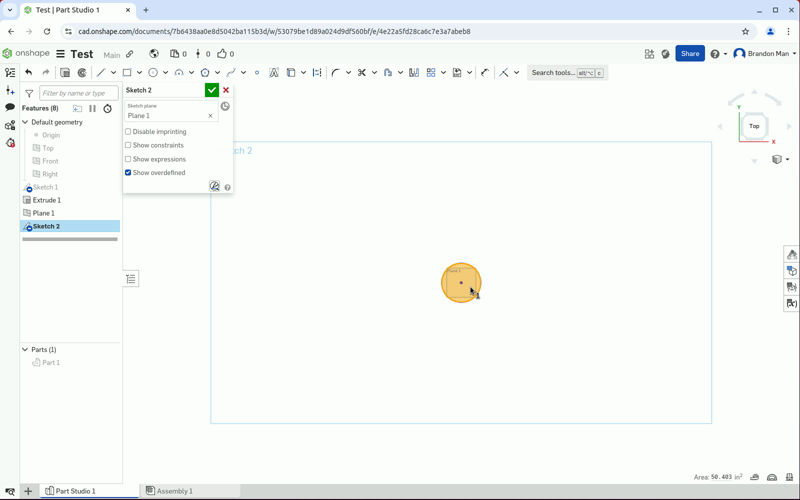
mouse_move(73, 352)
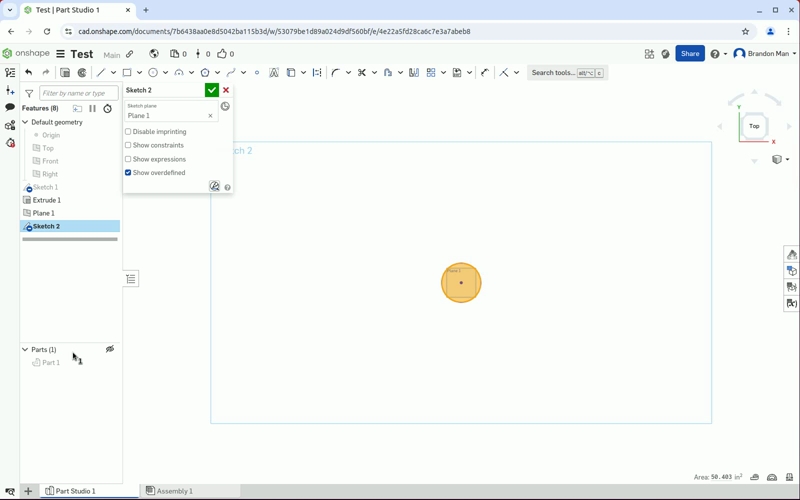
key(shift+y)
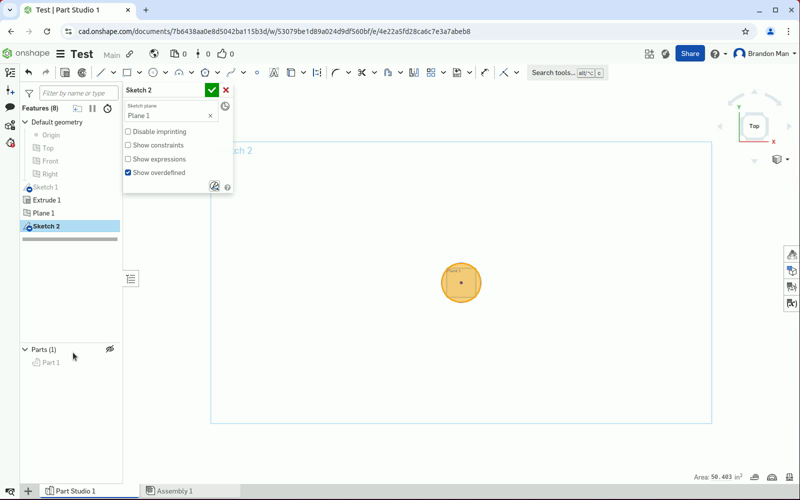
key(shift+e)
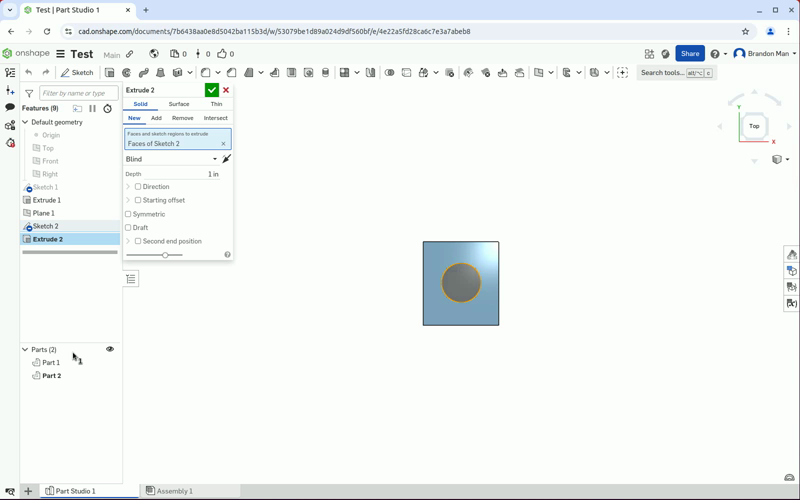
mouse_move(143, 106)
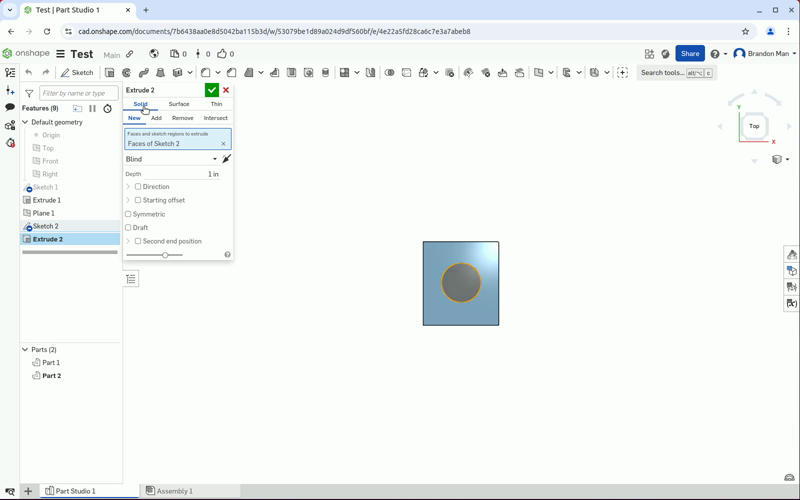
click(143, 106)
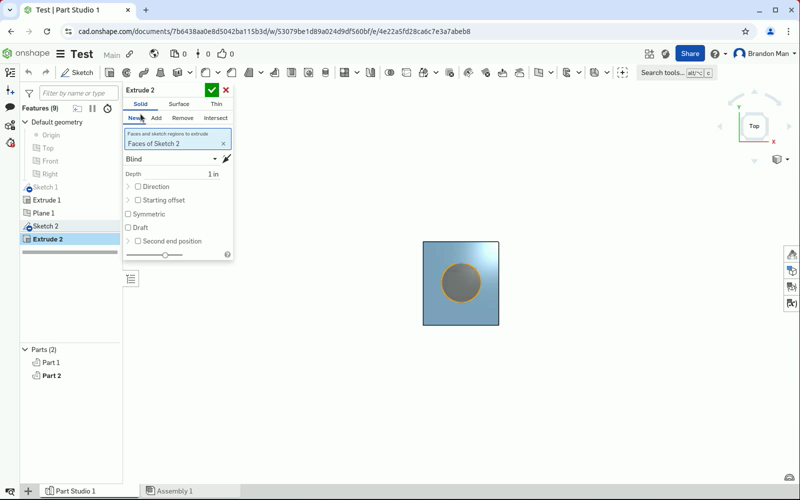
mouse_move(137, 120)
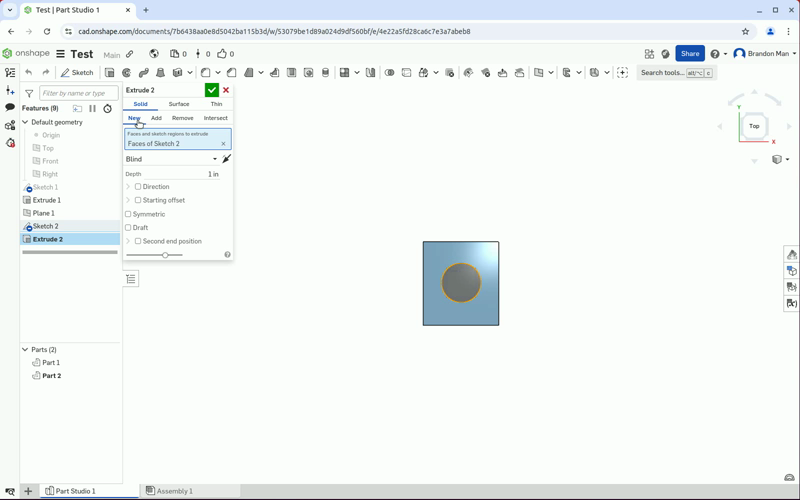
click(137, 120)
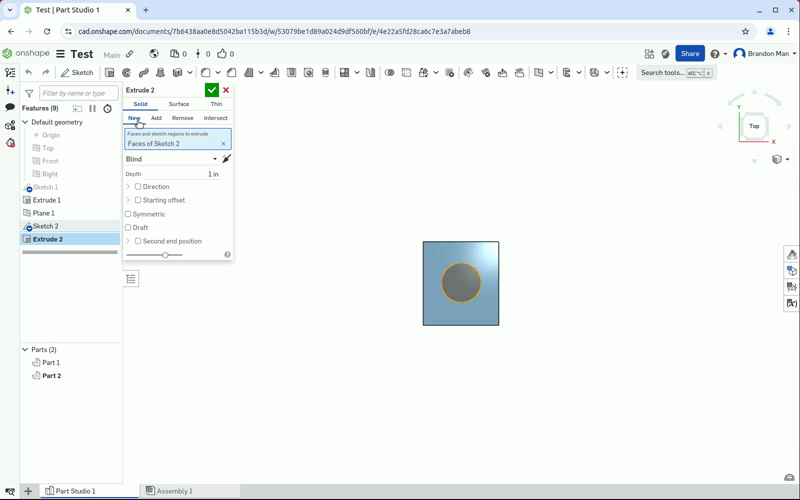
key(tab, 4)
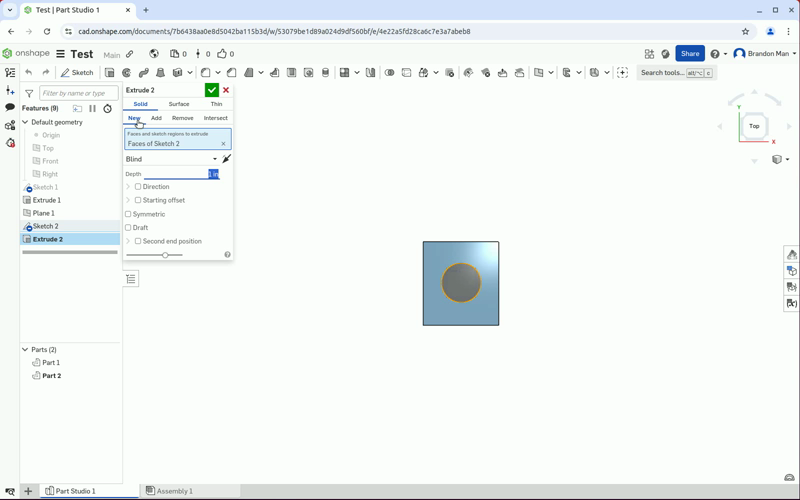
text(4.574)
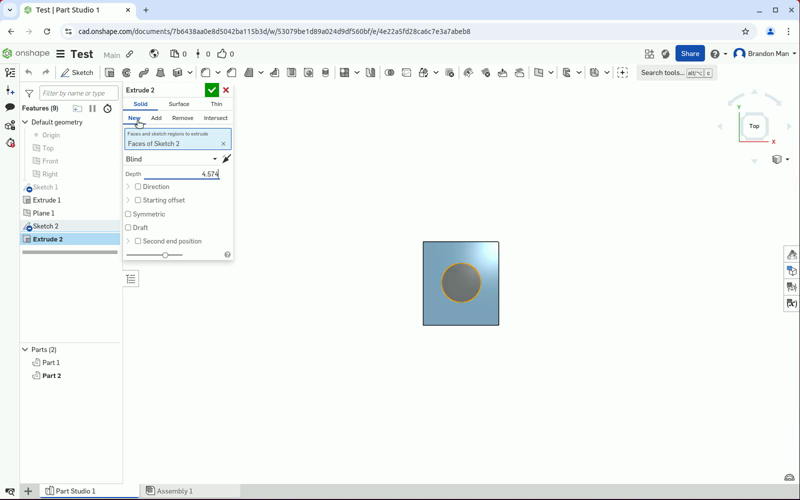
key(enter)
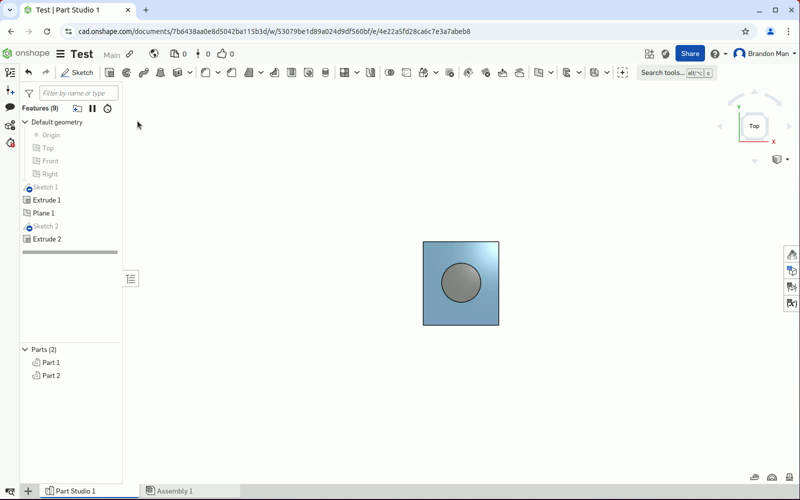
key(shift+h)
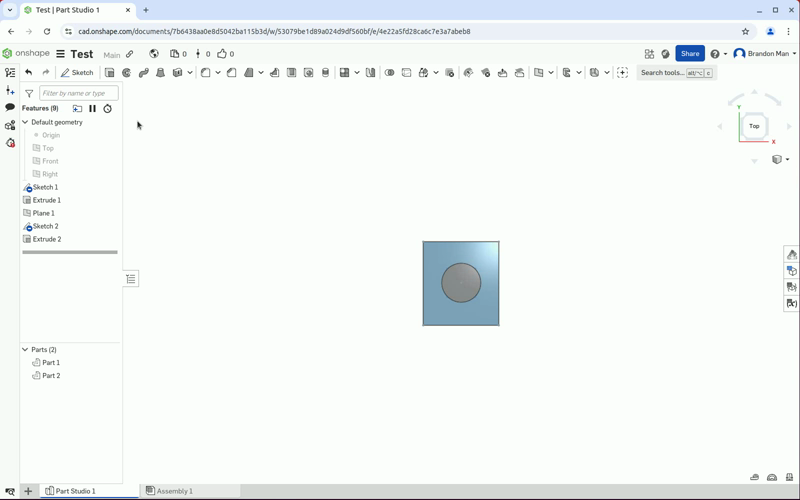
key(shift+h)
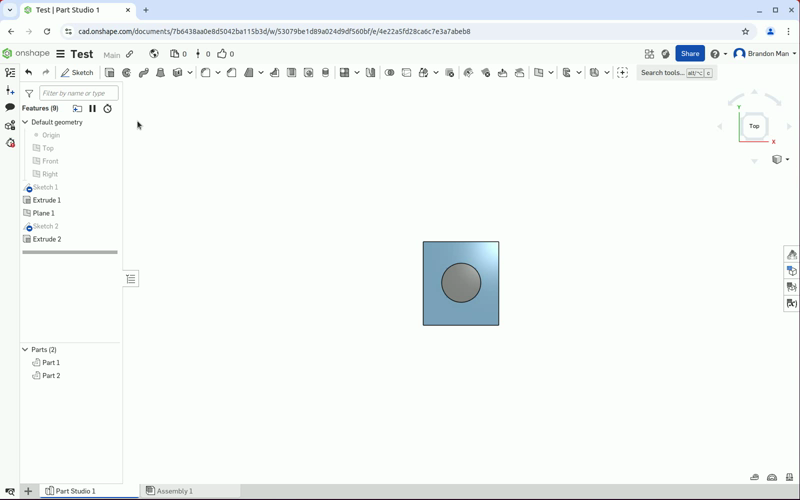
mouse_move(73, 189)
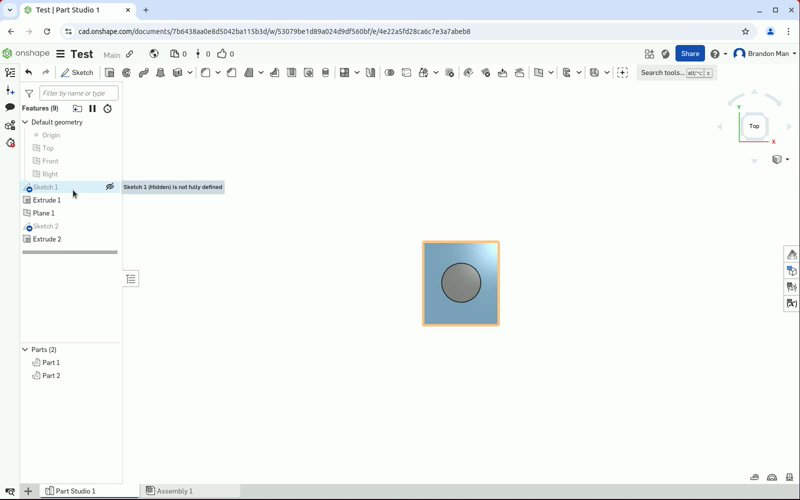
click(73, 189)
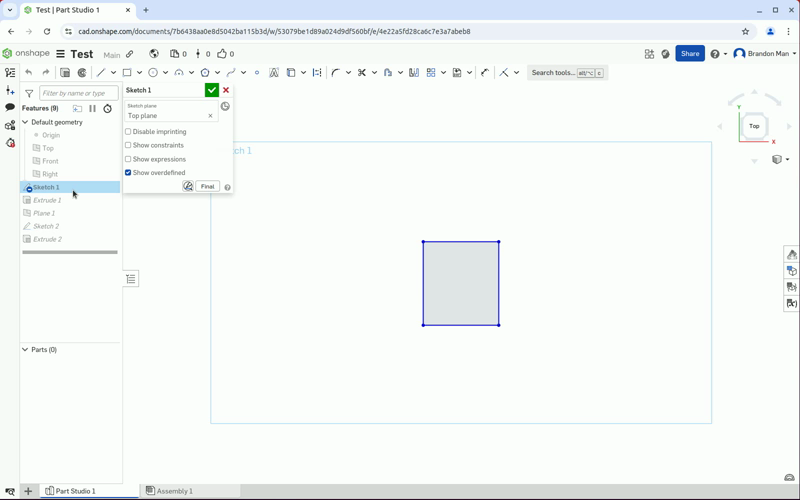
mouse_move(229, 92)
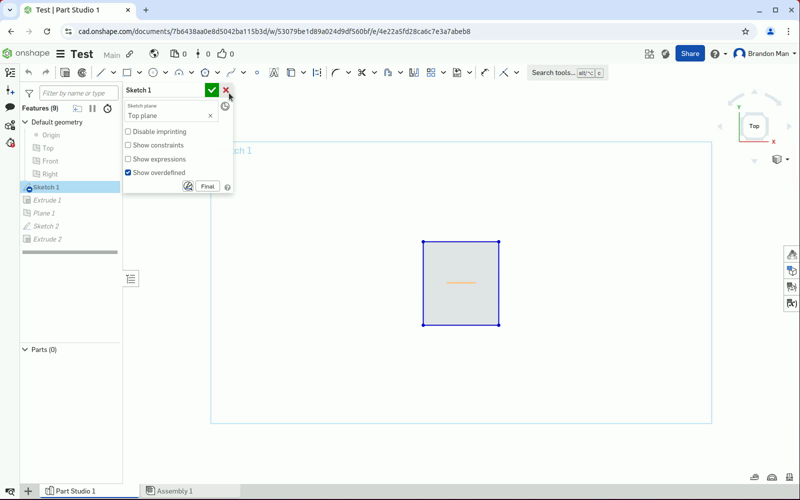
click(229, 92)
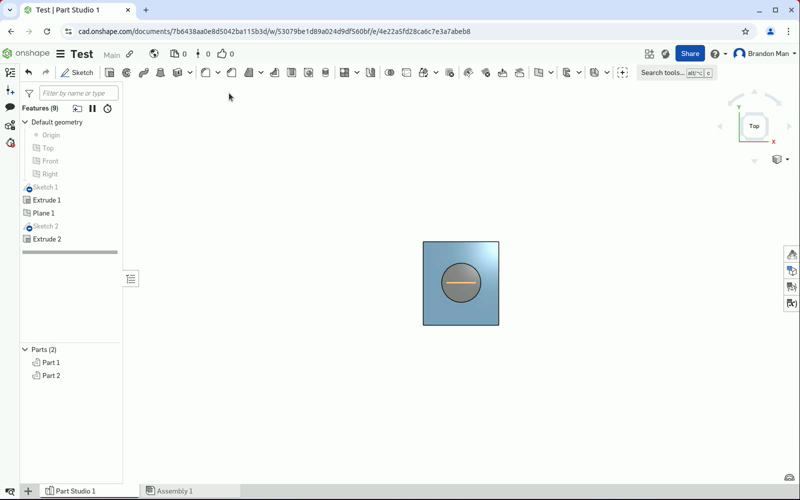
mouse_move(541, 75)
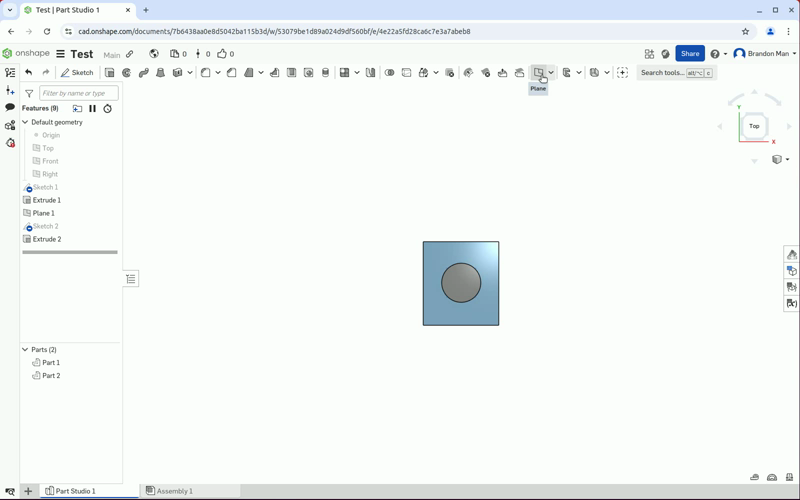
click(541, 75)
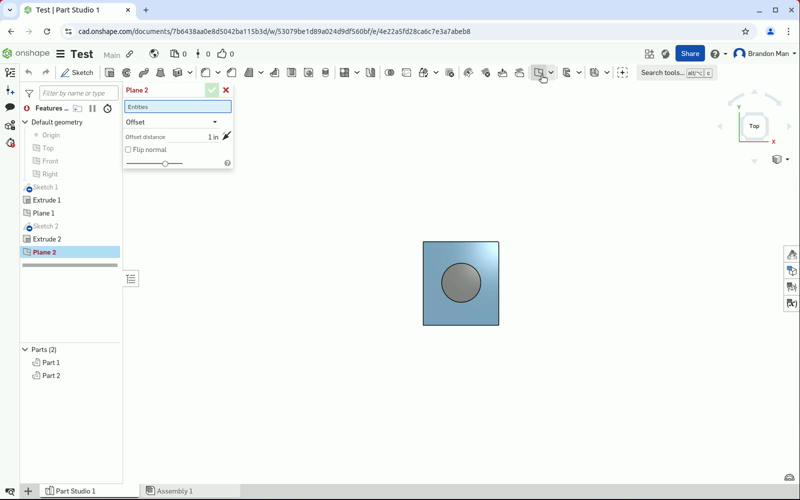
mouse_move(73, 150)
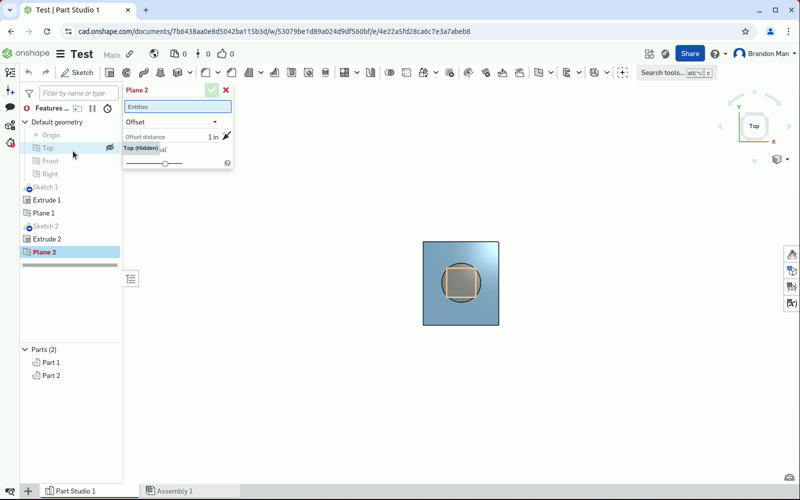
click(73, 150)
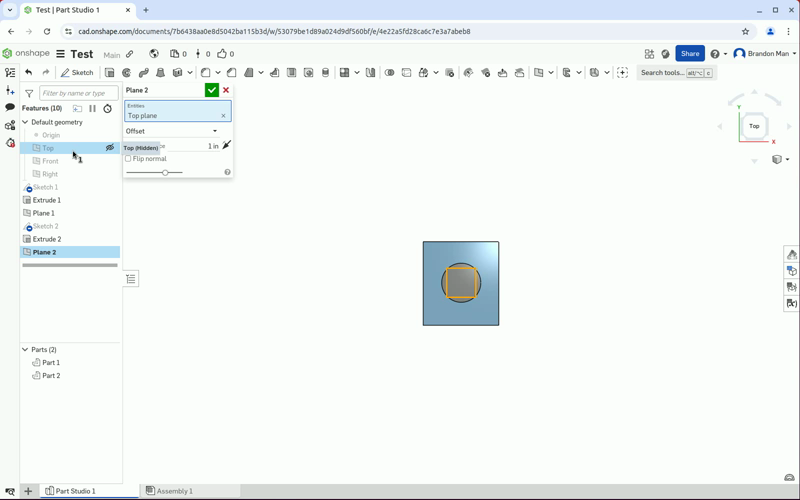
key(tab, 2)
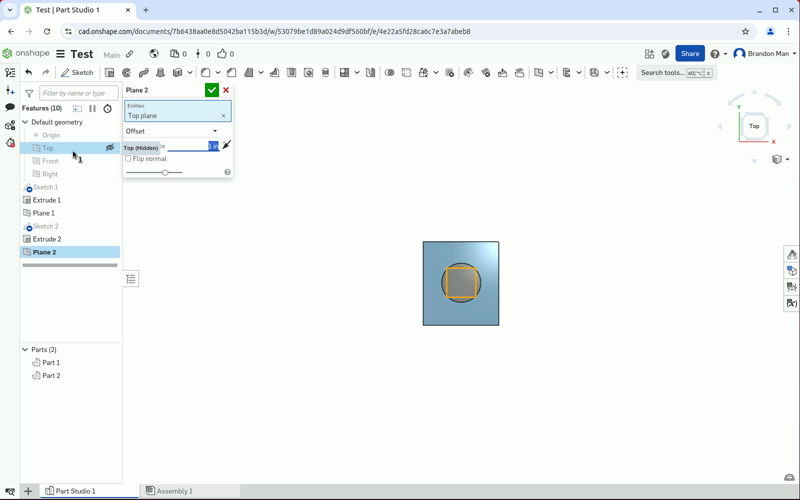
text(11.554)
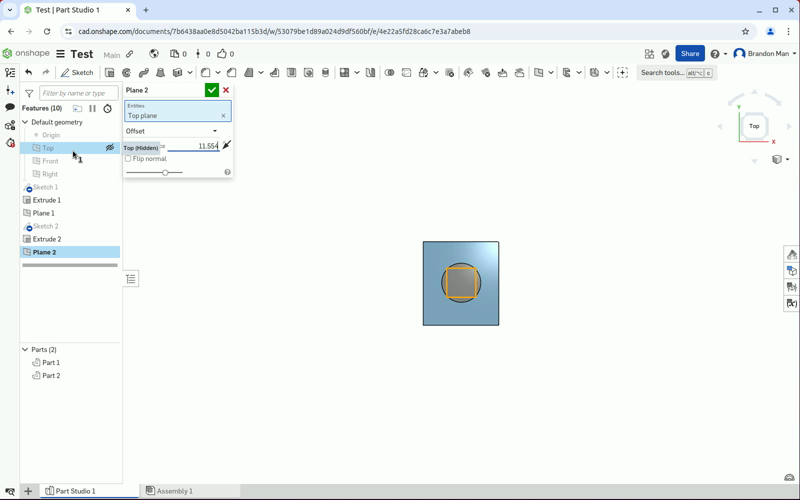
key(enter, 2)
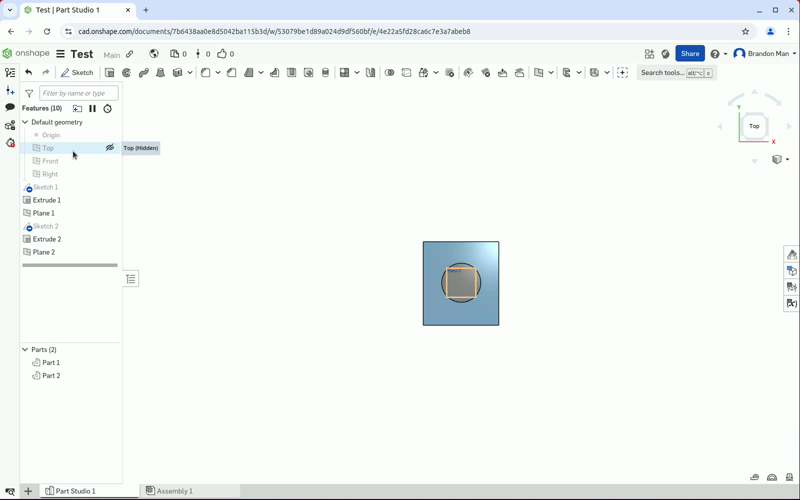
key(shift+s)
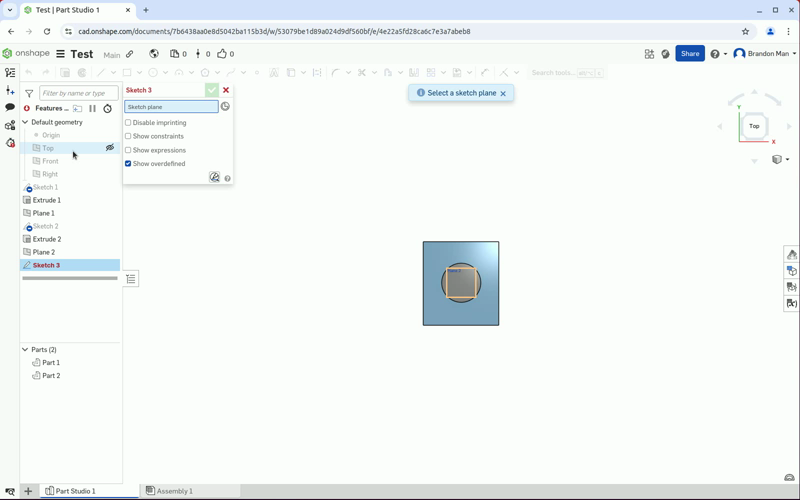
mouse_move(73, 254)
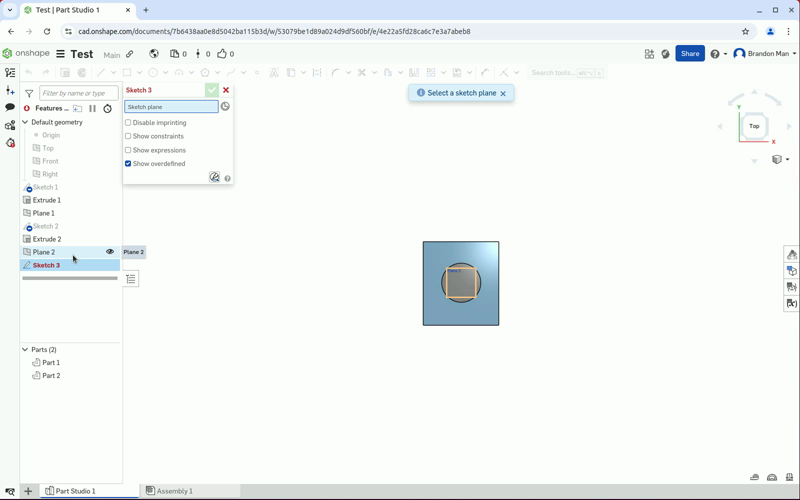
click(73, 254)
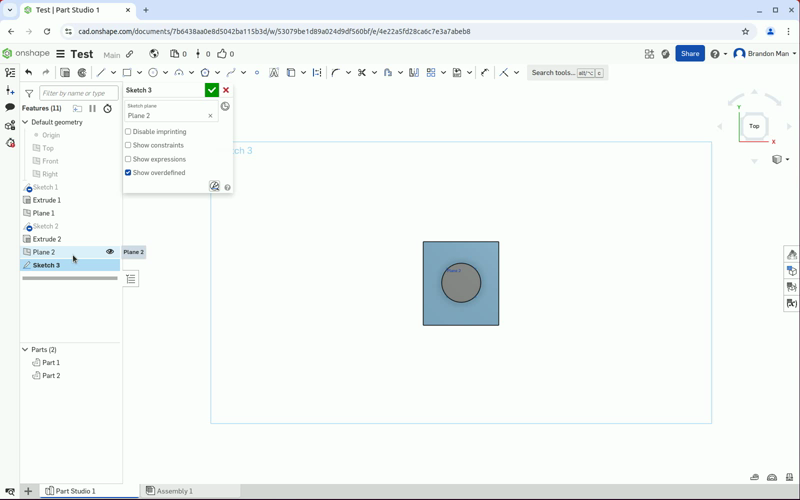
mouse_move(73, 352)
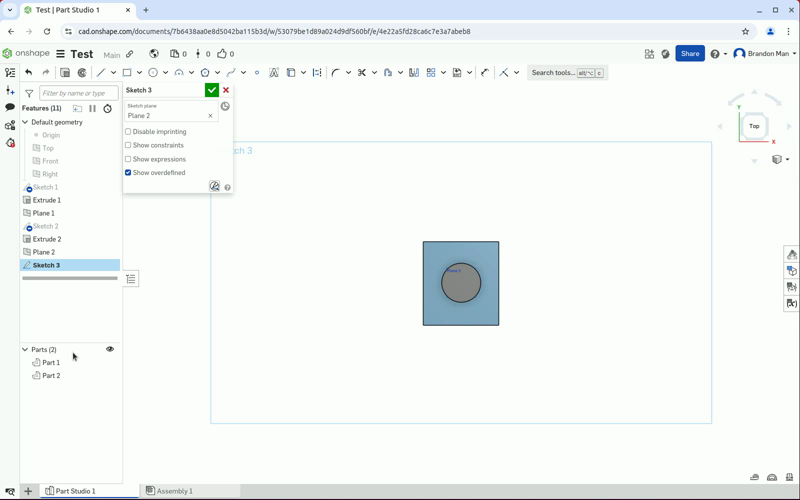
key(y)
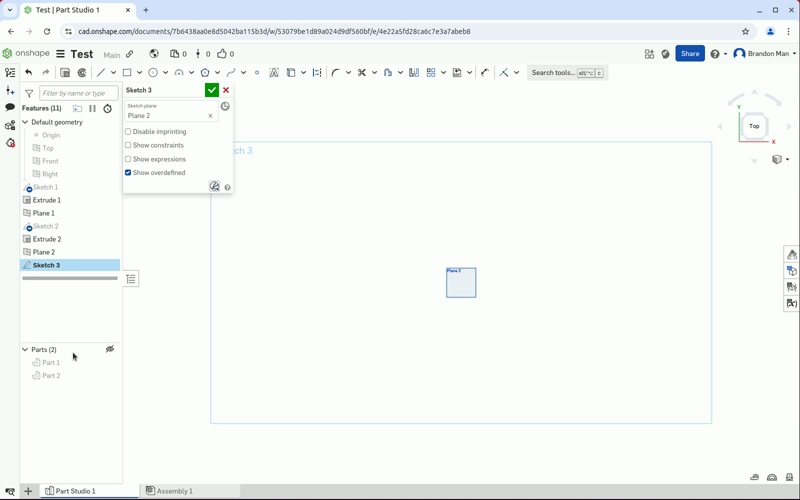
key(l)
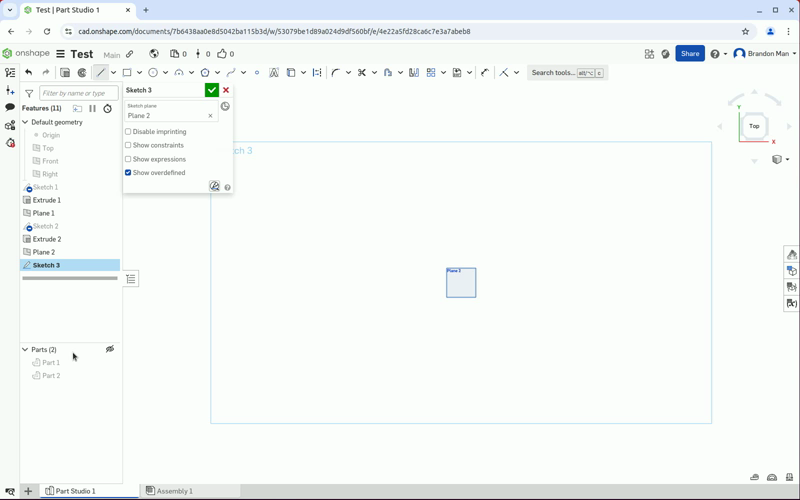
key_down(shift)
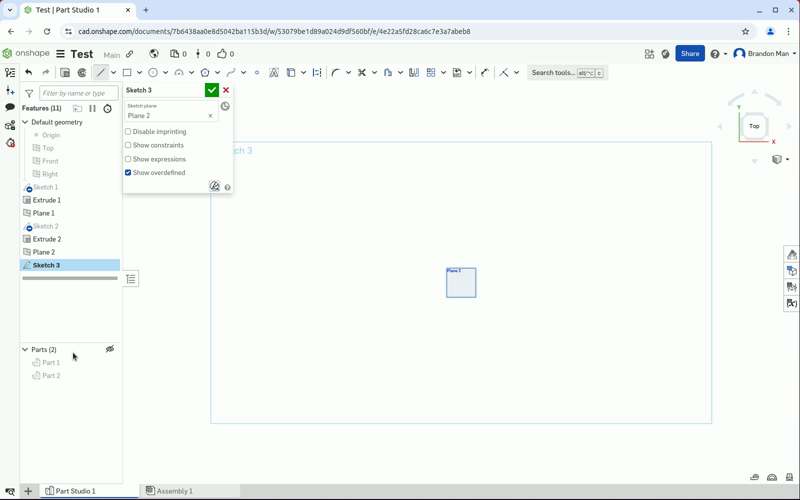
mouse_move(453, 295)
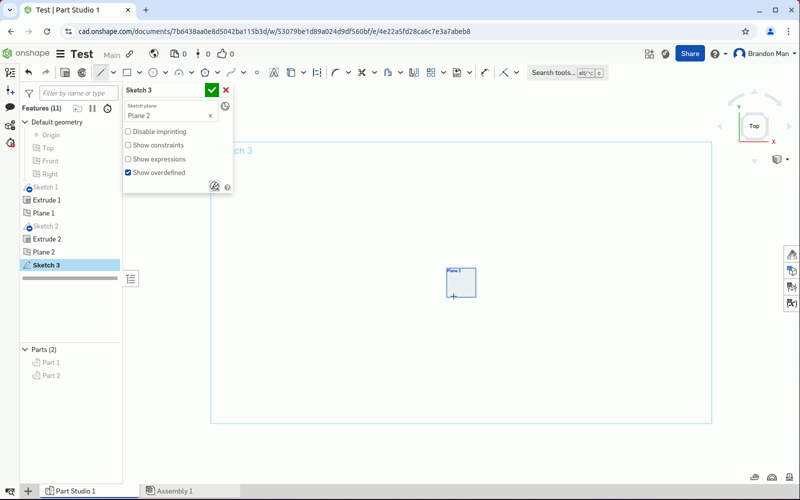
click(453, 295)
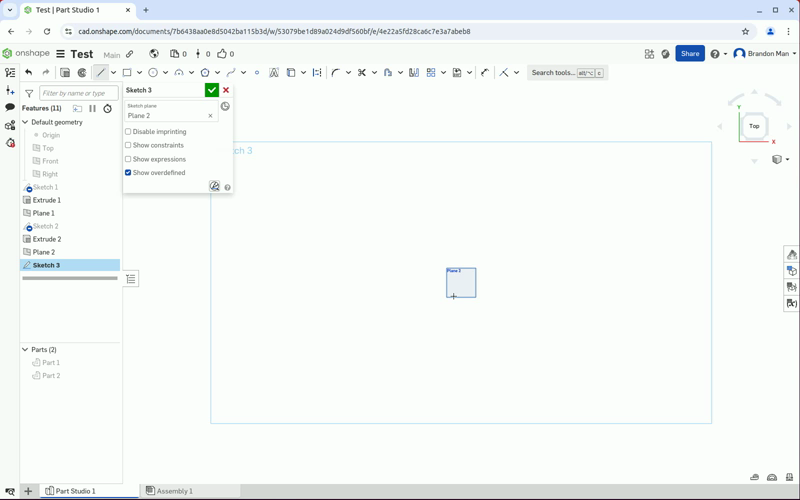
key_up(shift)
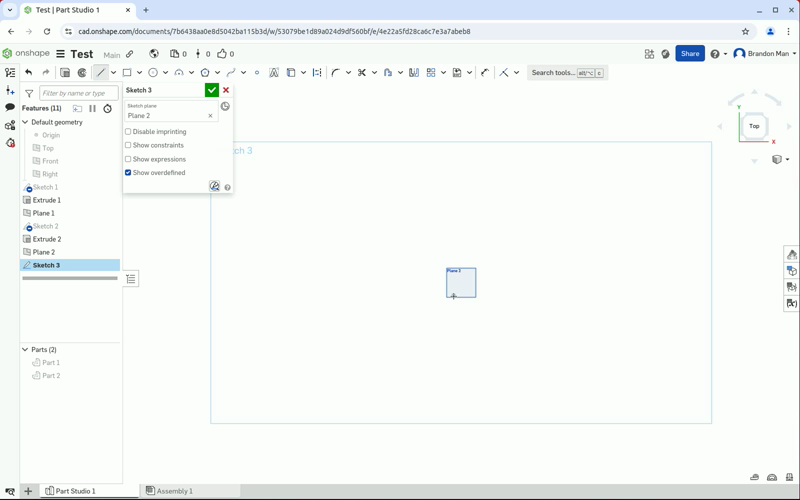
key_down(shift)
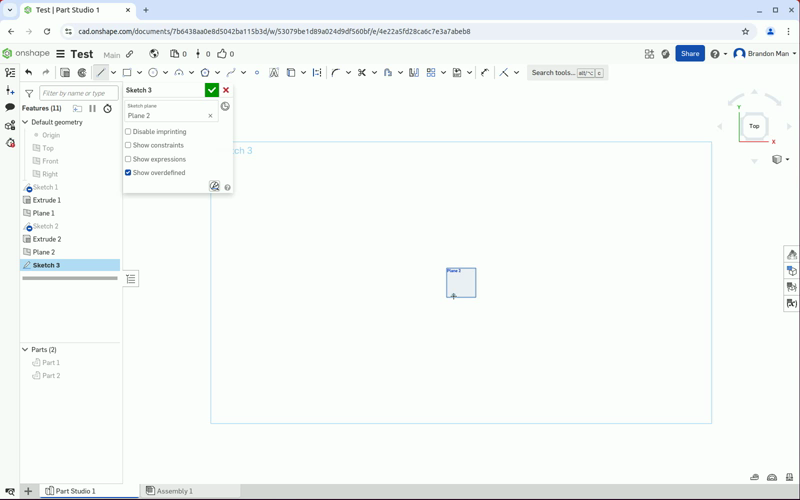
mouse_move(483, 295)
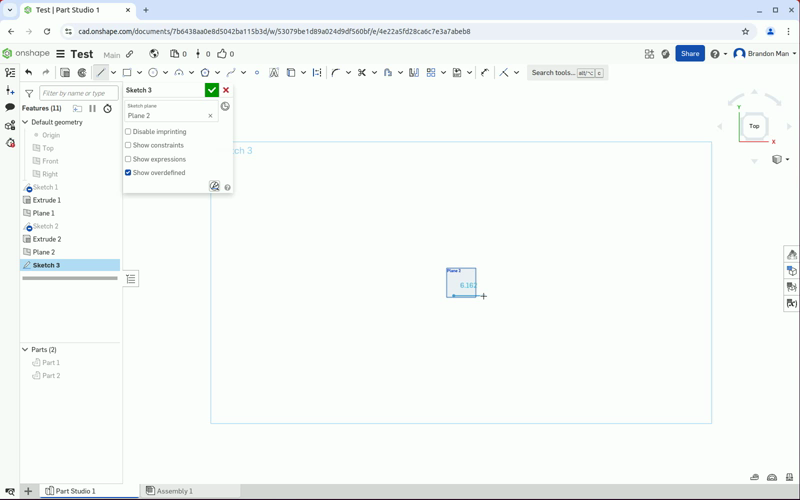
mouse_move(468, 295)
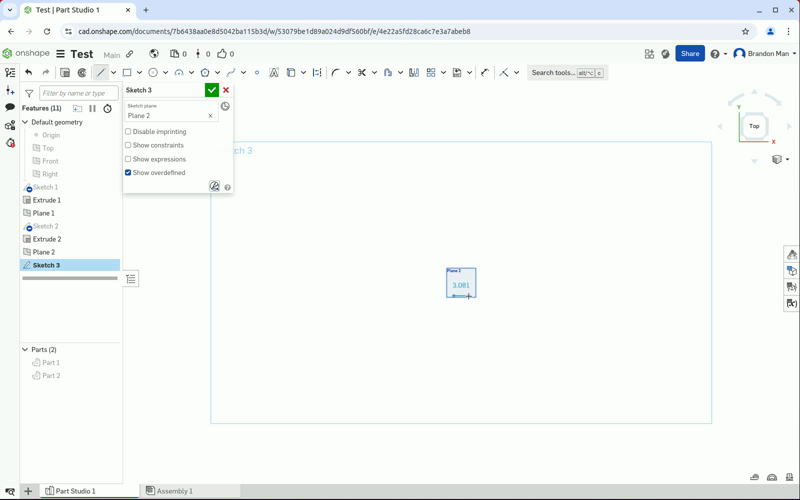
click(468, 295)
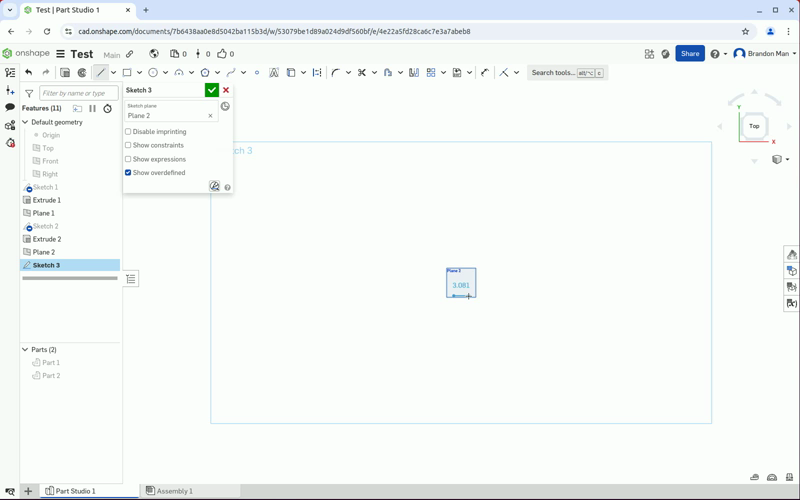
key_up(shift)
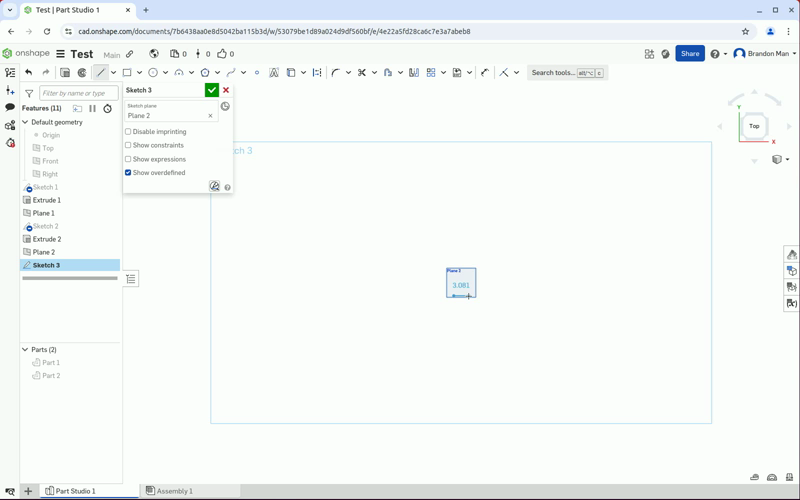
key_down(shift)
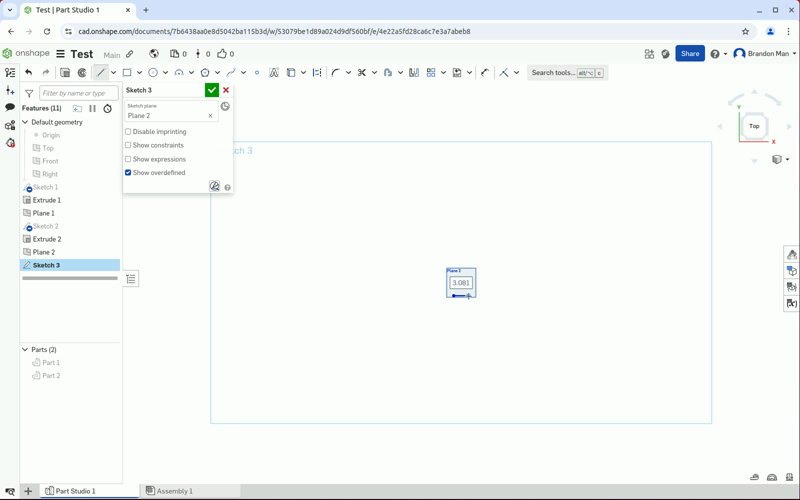
mouse_move(498, 295)
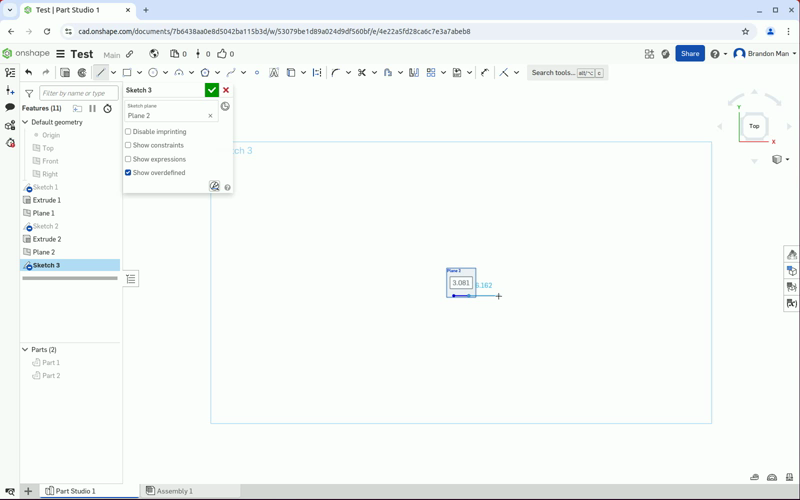
mouse_move(468, 269)
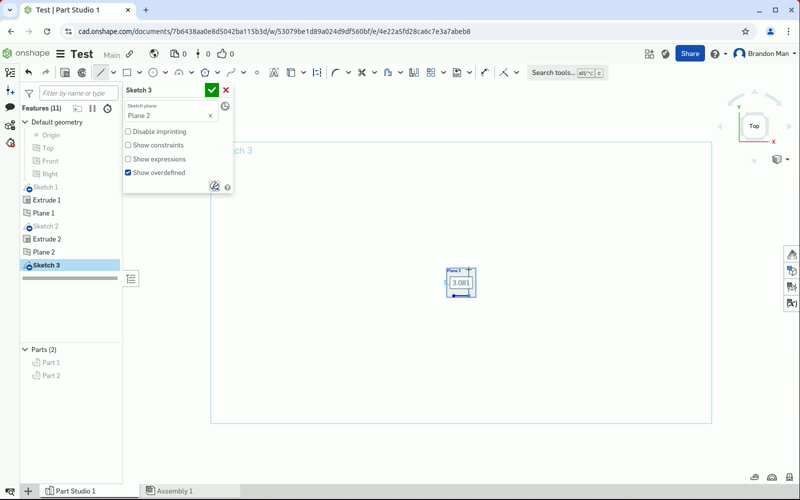
click(468, 269)
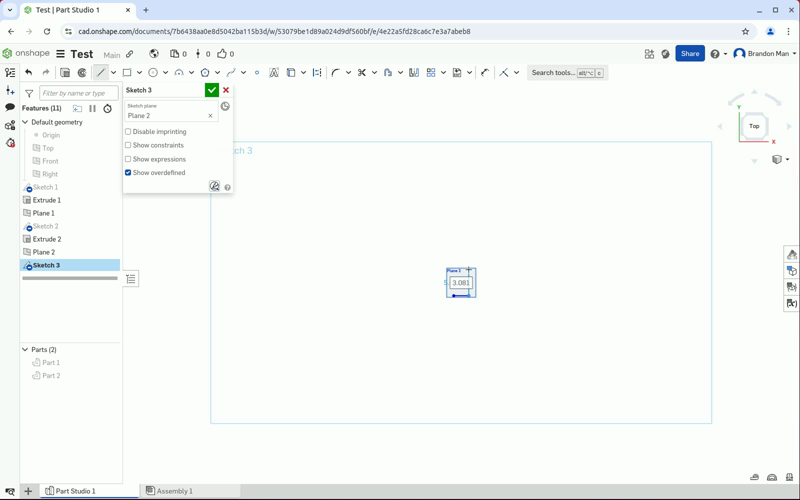
key_up(shift)
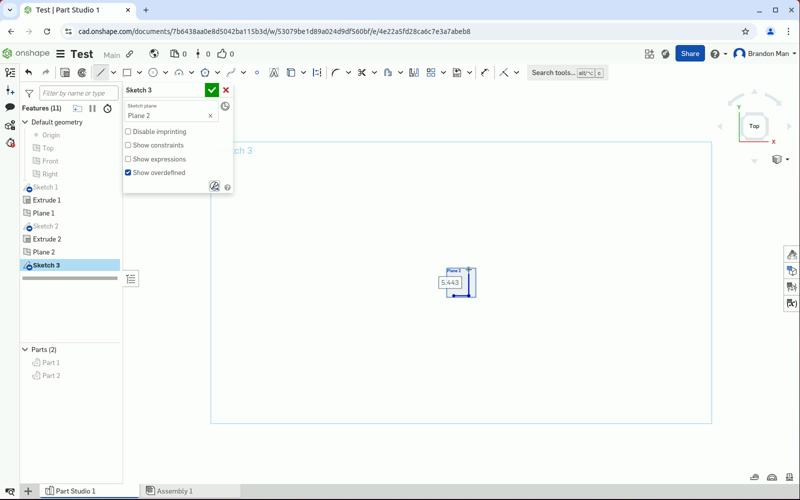
key_down(shift)
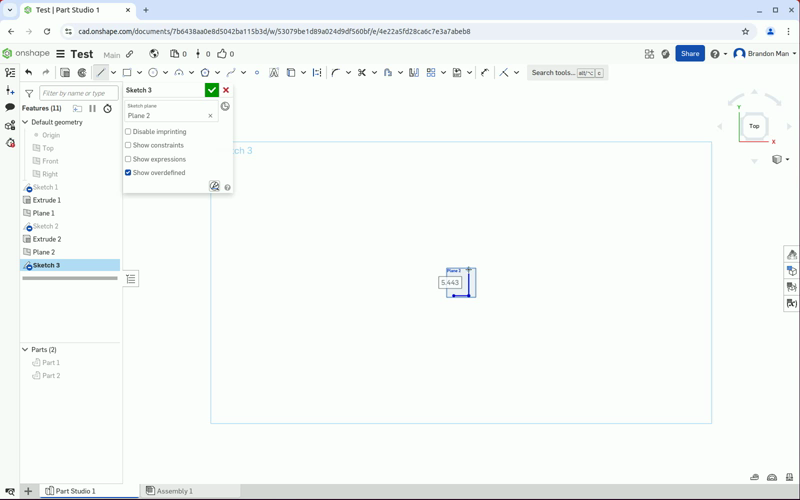
mouse_move(498, 269)
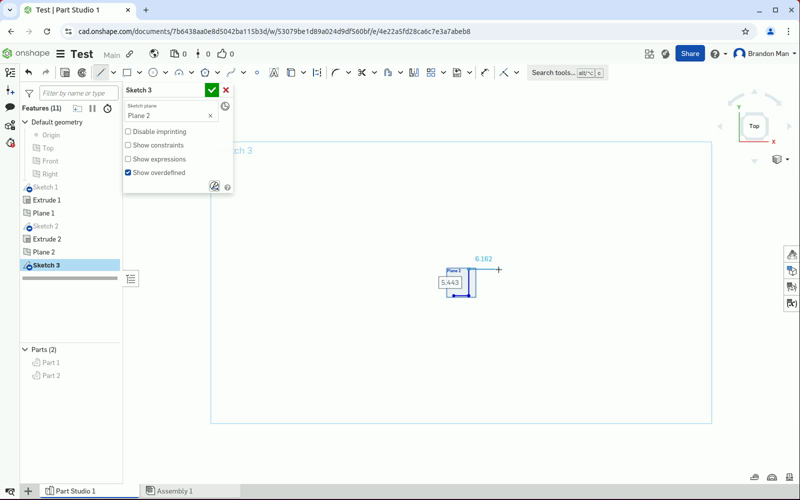
mouse_move(453, 269)
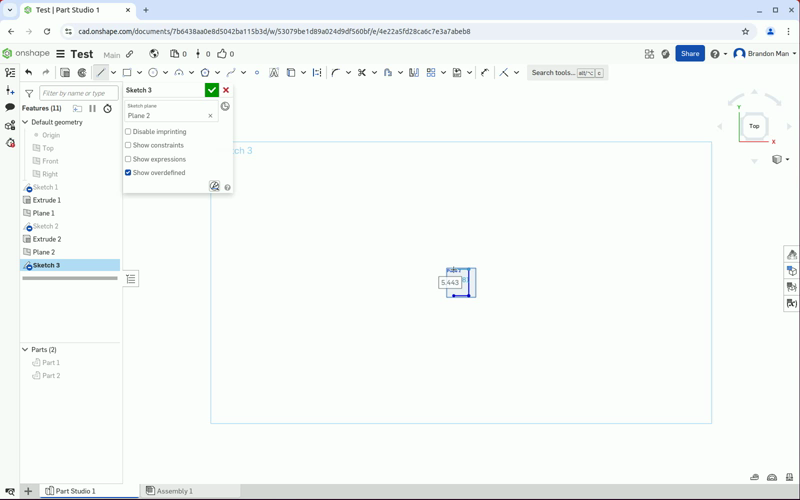
click(453, 269)
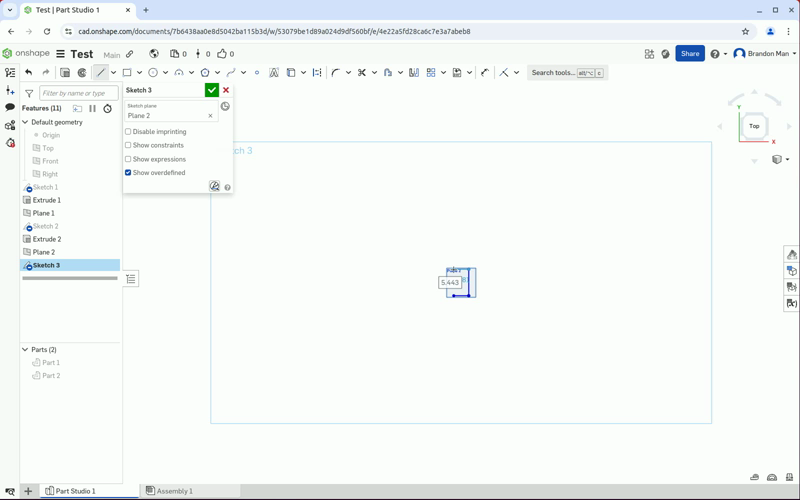
key_up(shift)
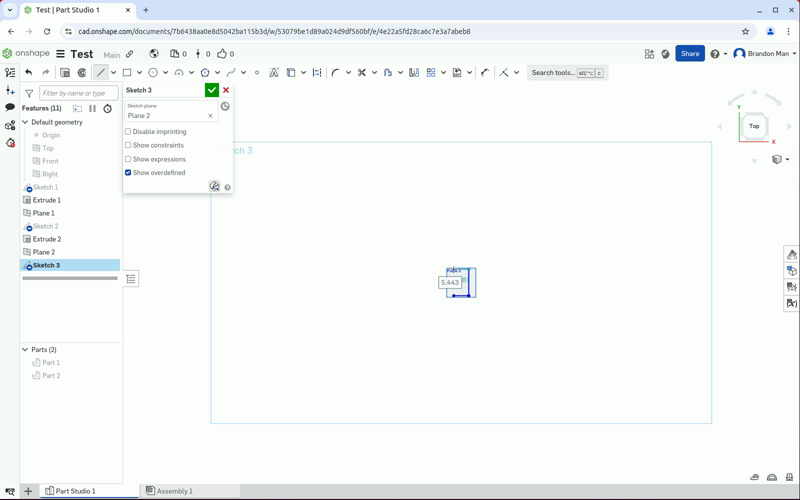
mouse_move(483, 269)
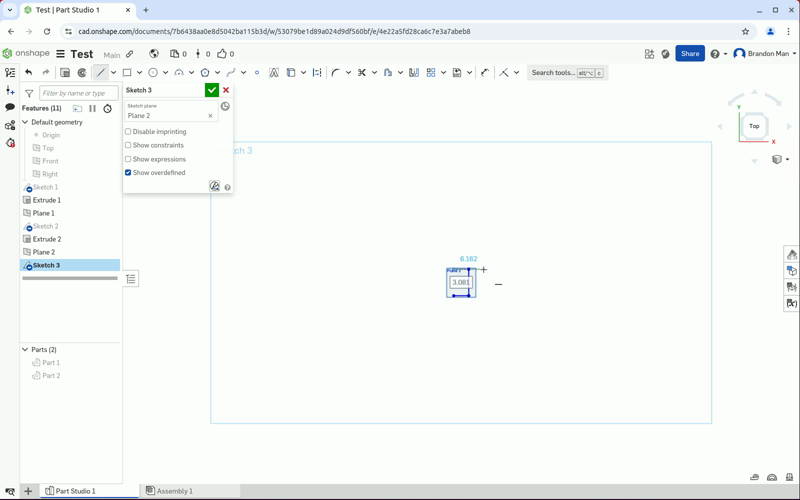
key_down(shift)
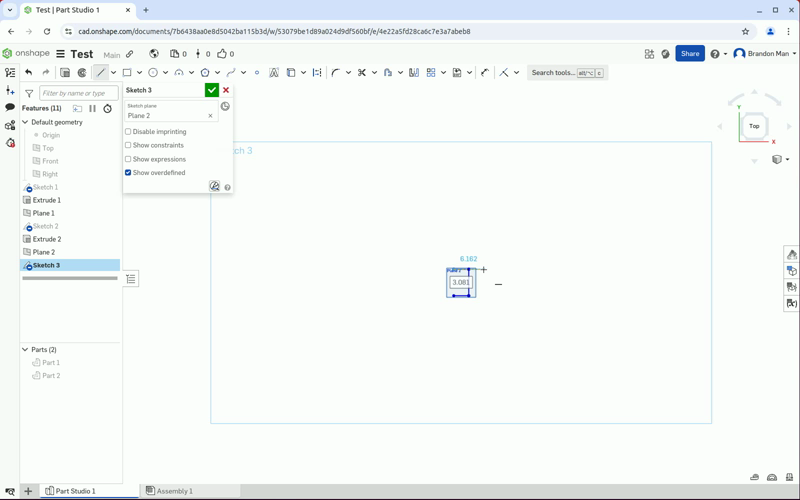
mouse_move(453, 295)
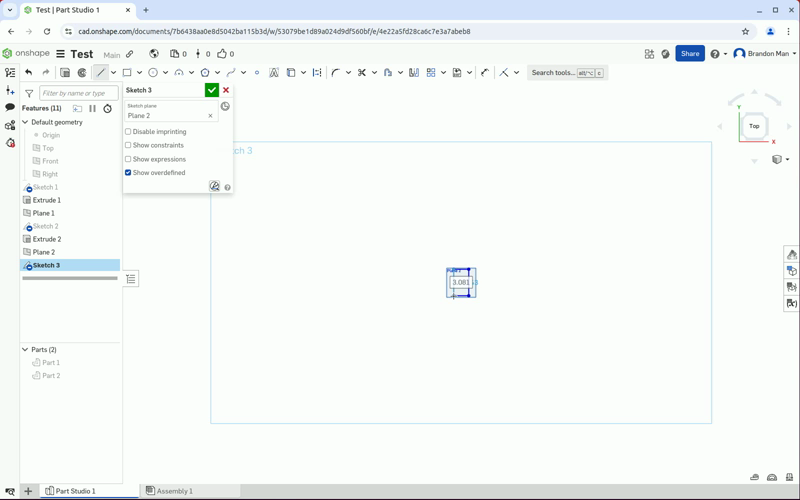
key_up(shift)
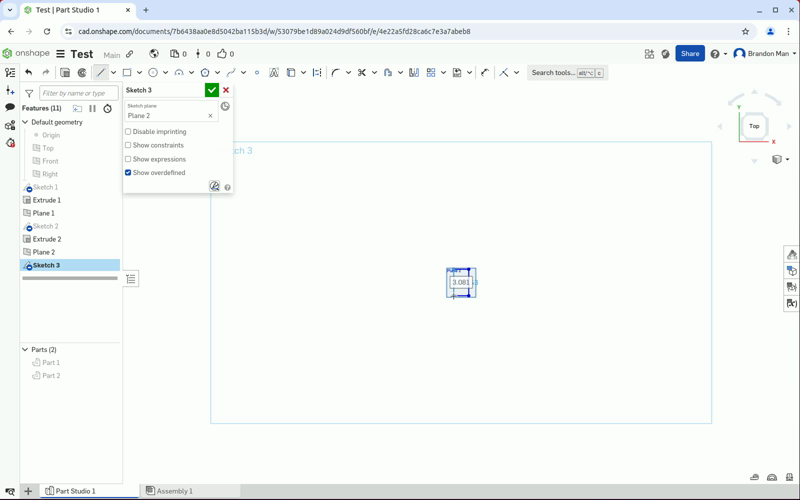
click(453, 295)
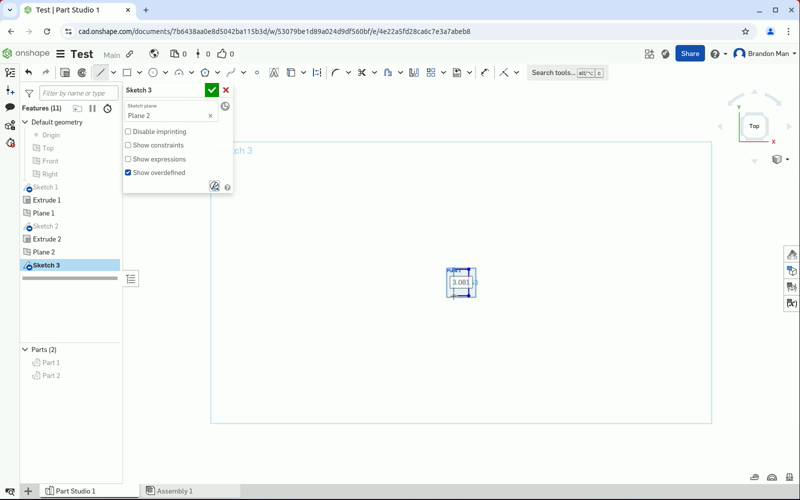
key(esc)
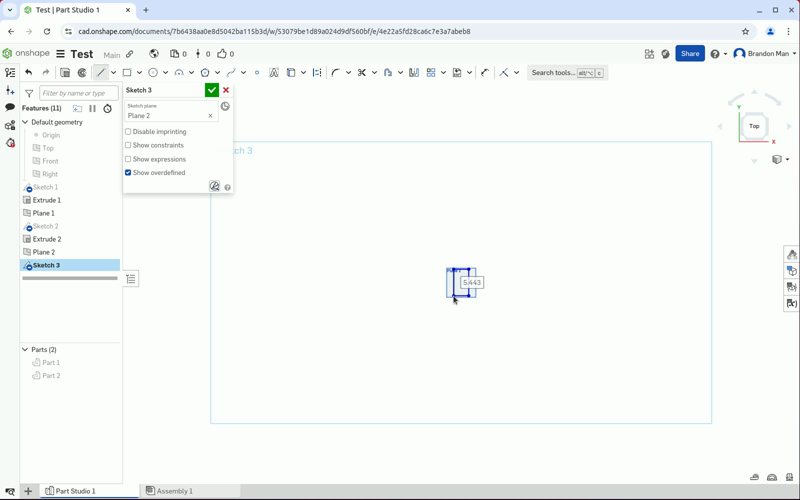
mouse_move(455, 285)
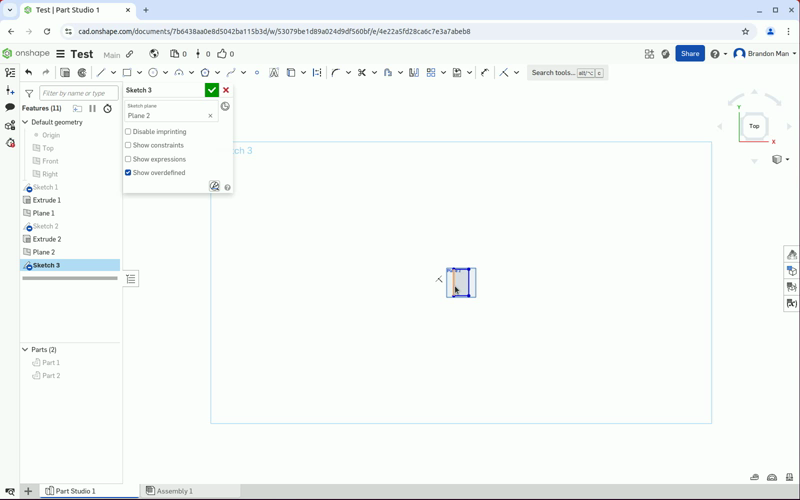
scroll(6)
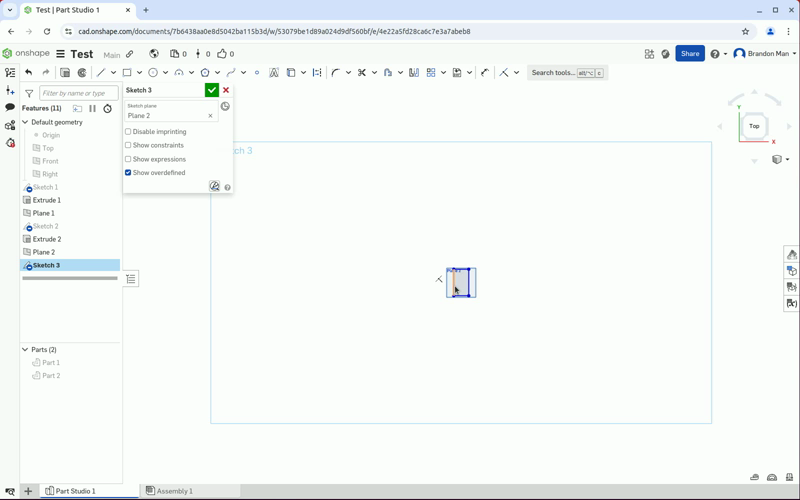
scroll(6)
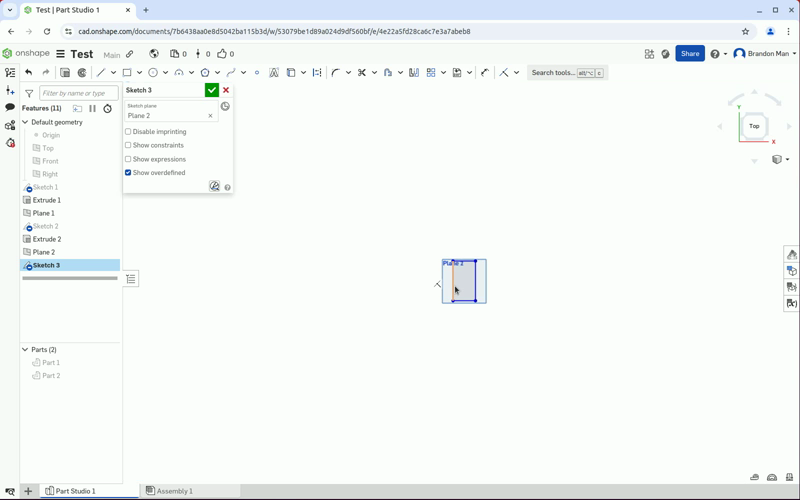
scroll(6)
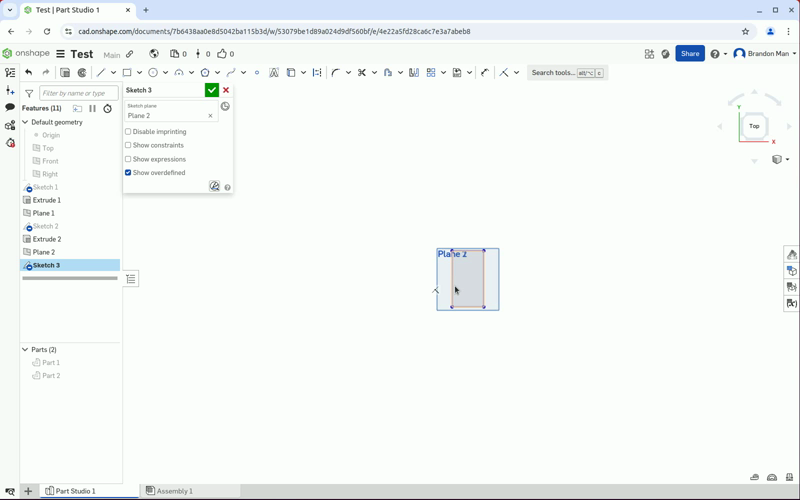
scroll(6)
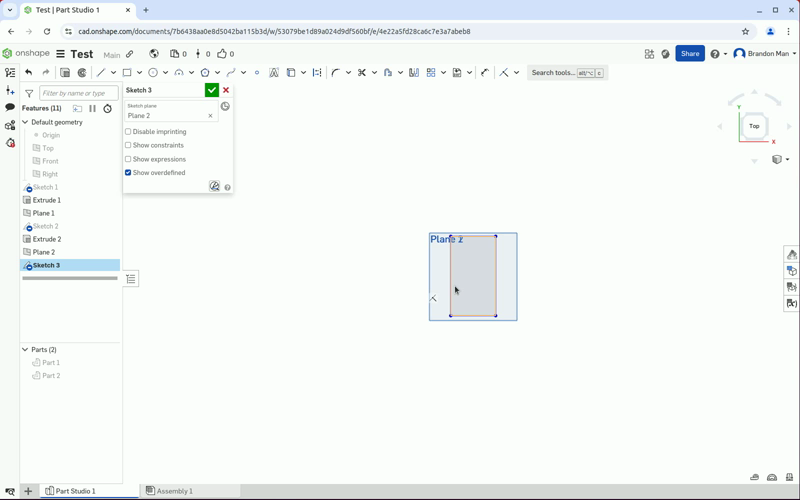
scroll(6)
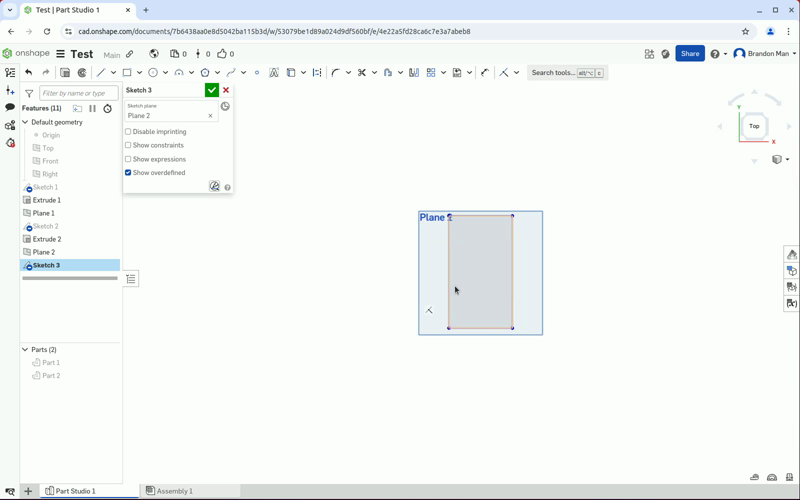
scroll(6)
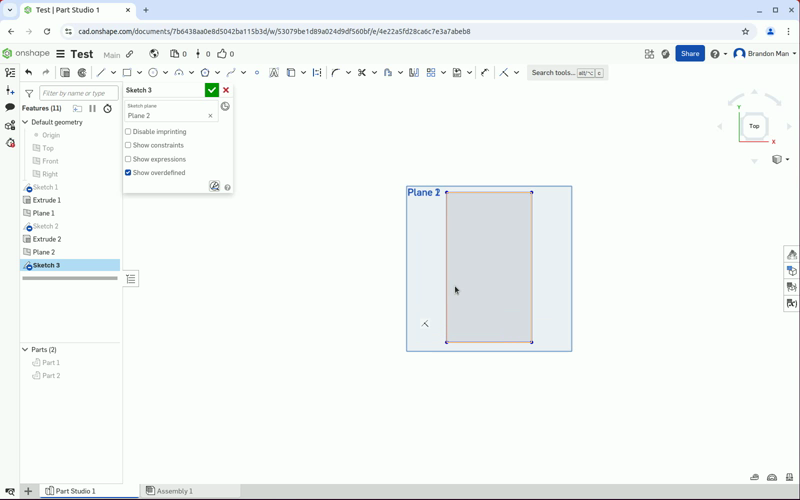
scroll(6)
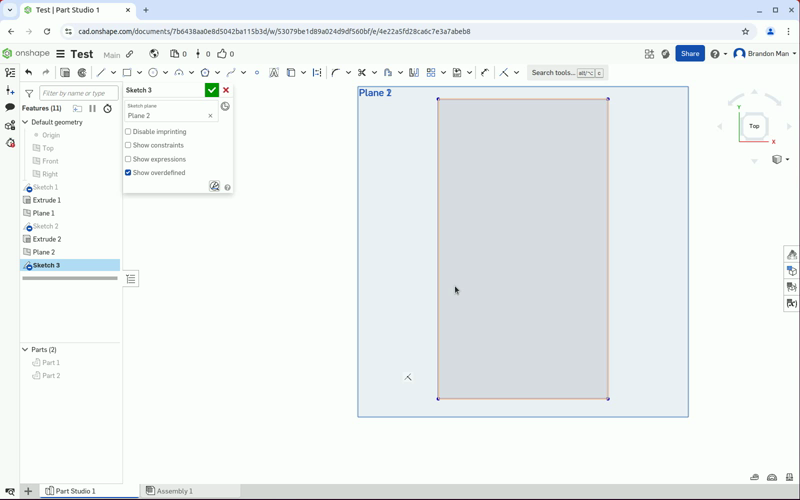
click(455, 285)
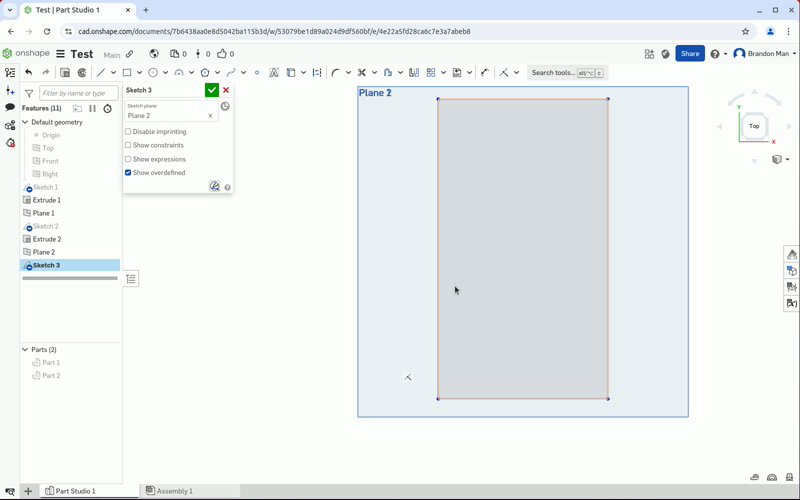
scroll(-6)
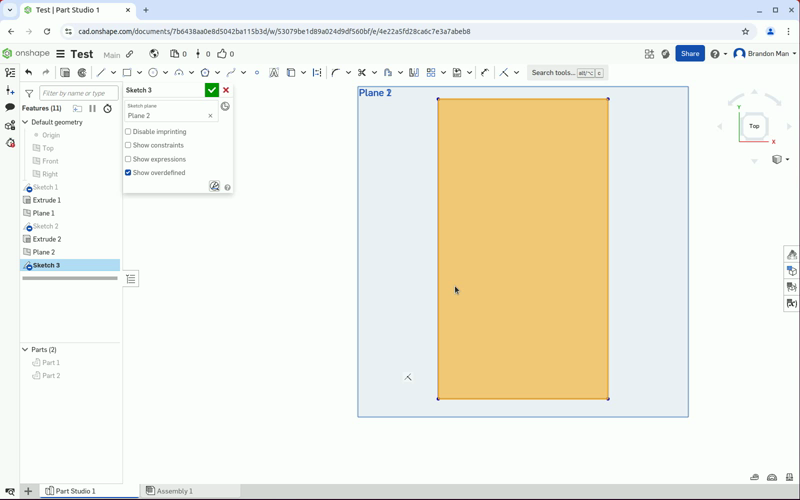
scroll(-6)
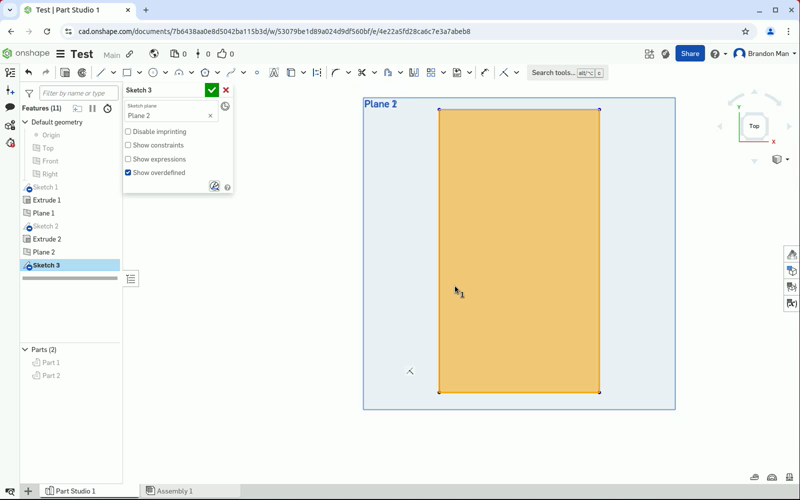
scroll(-6)
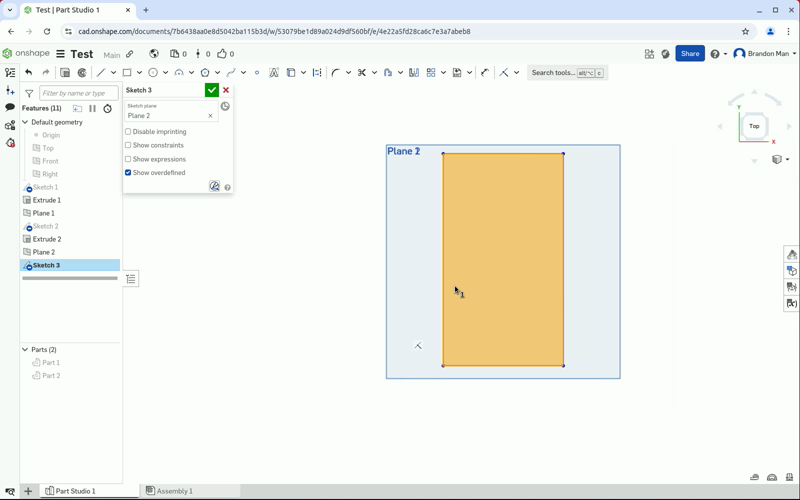
scroll(-6)
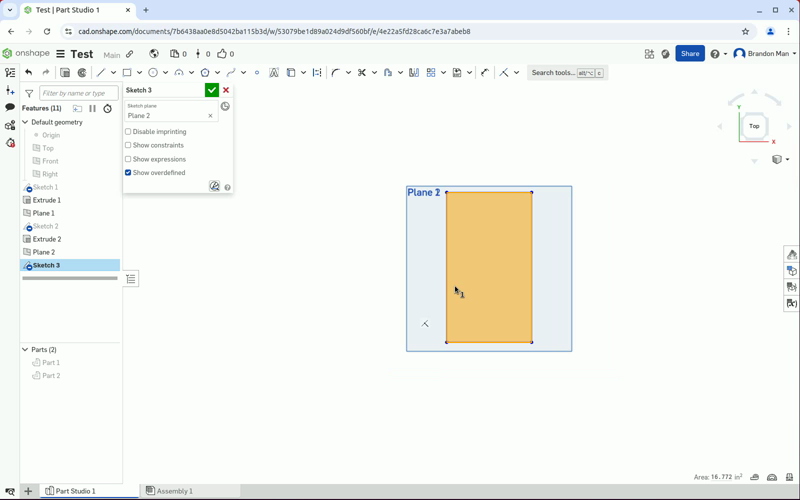
scroll(-6)
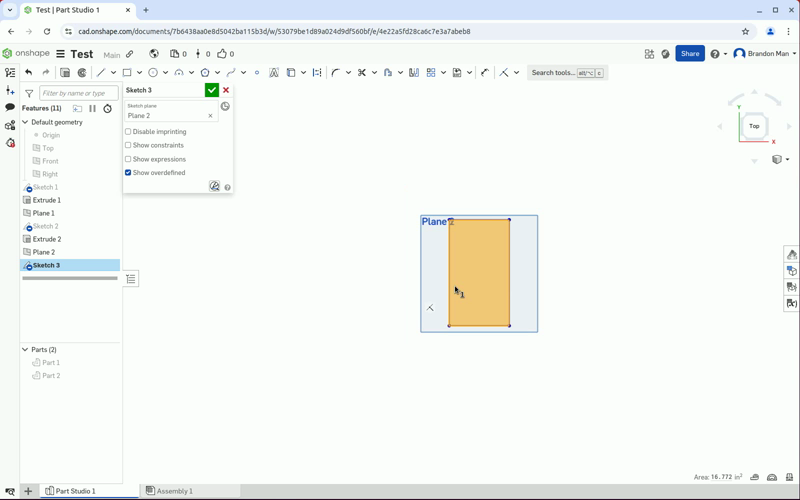
scroll(-6)
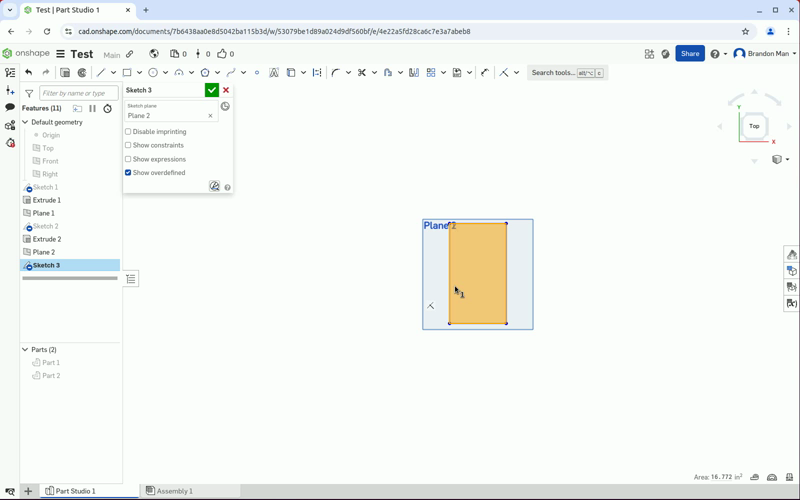
scroll(-6)
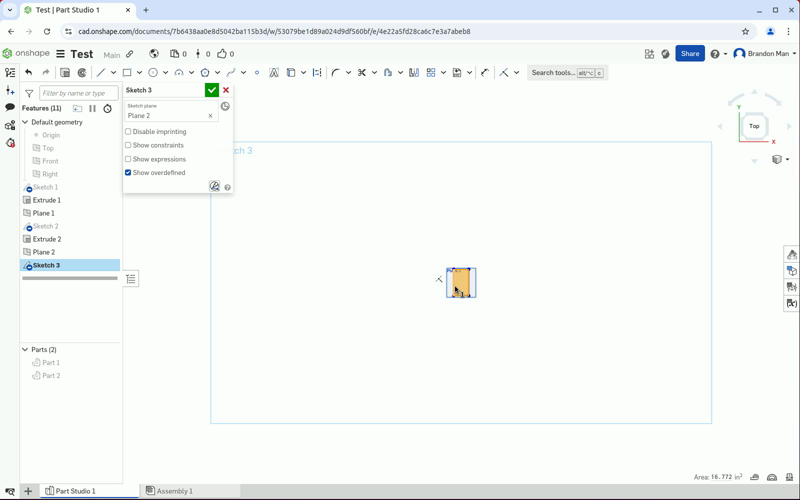
mouse_move(73, 352)
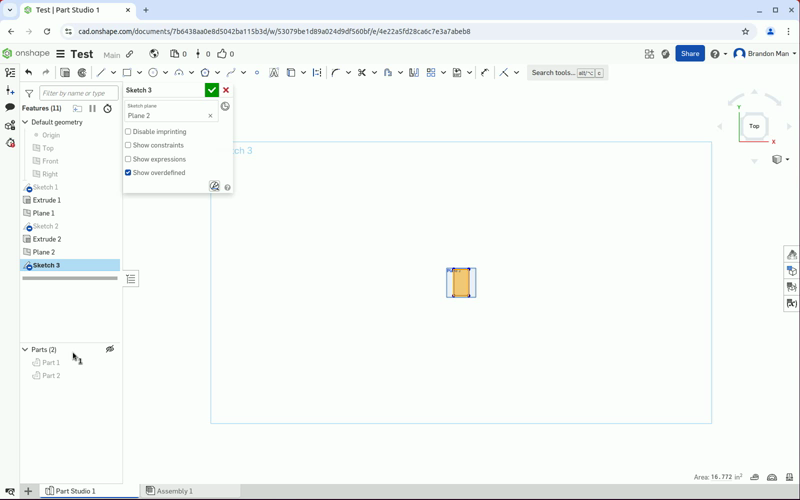
key(shift+y)
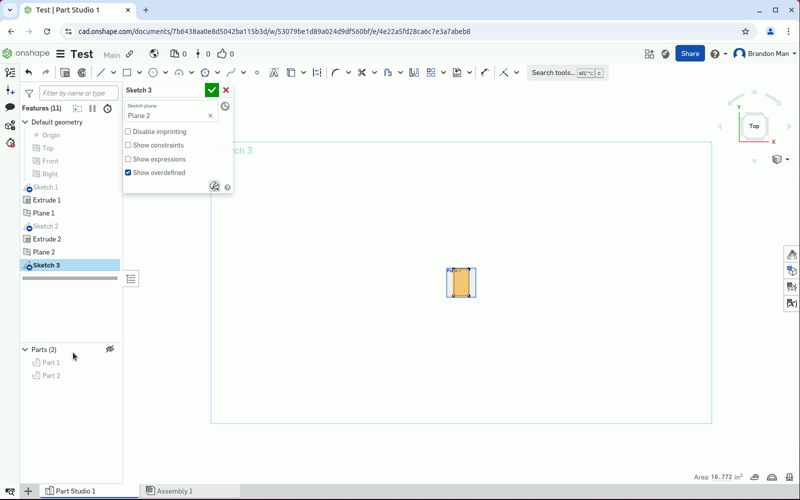
key(shift+e)
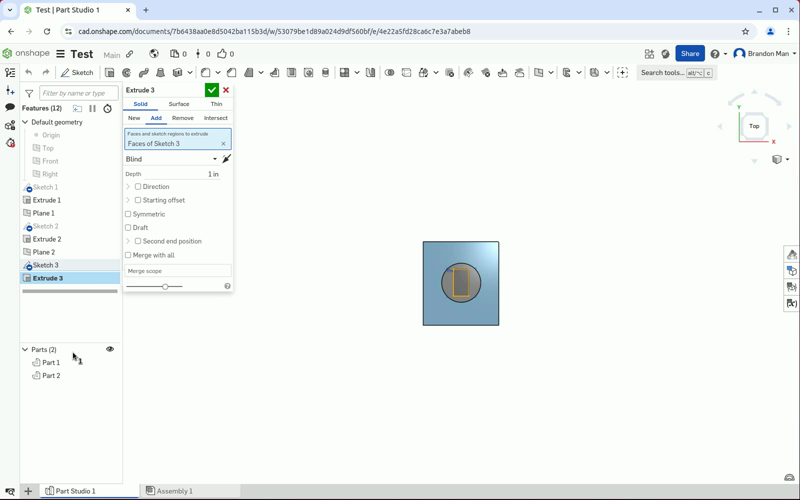
mouse_move(143, 106)
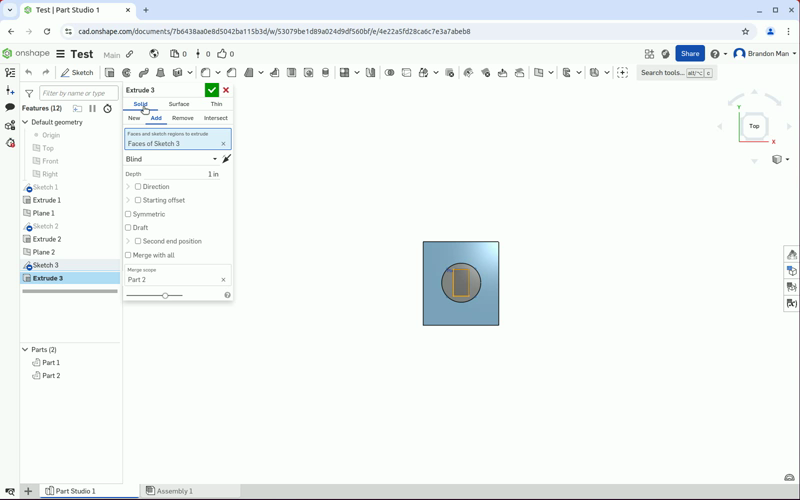
click(143, 106)
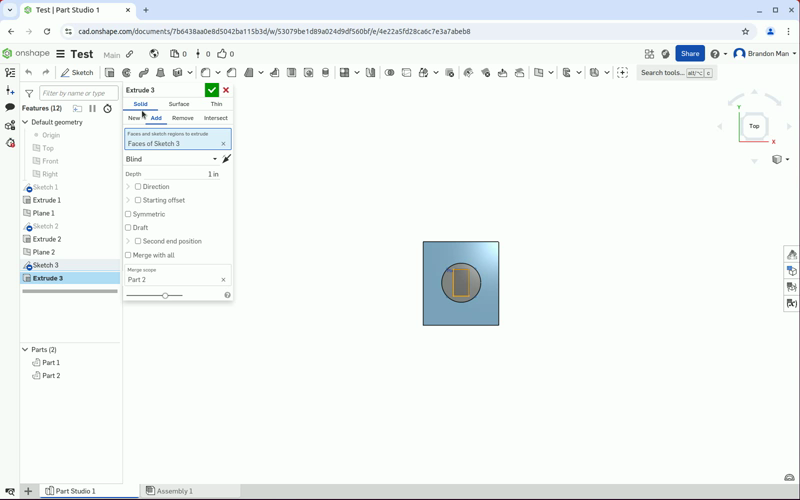
mouse_move(137, 120)
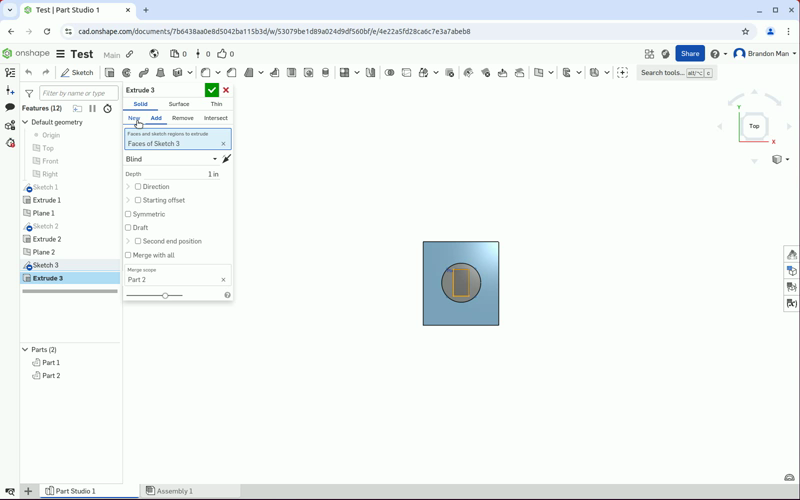
click(137, 120)
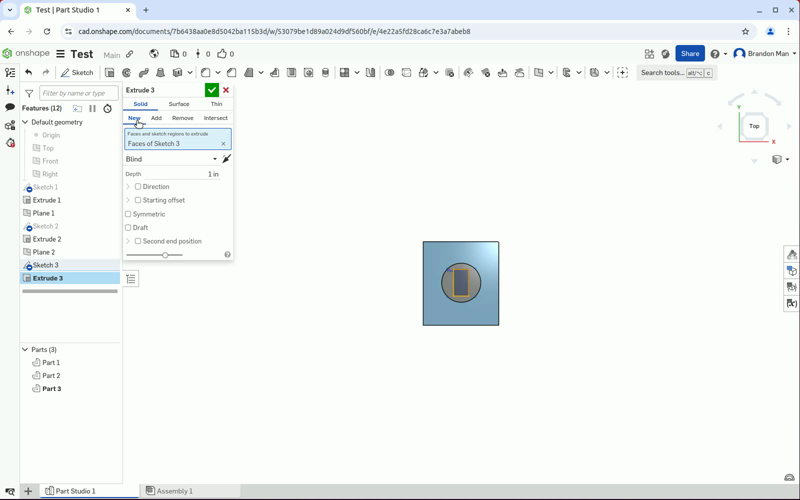
key(tab, 4)
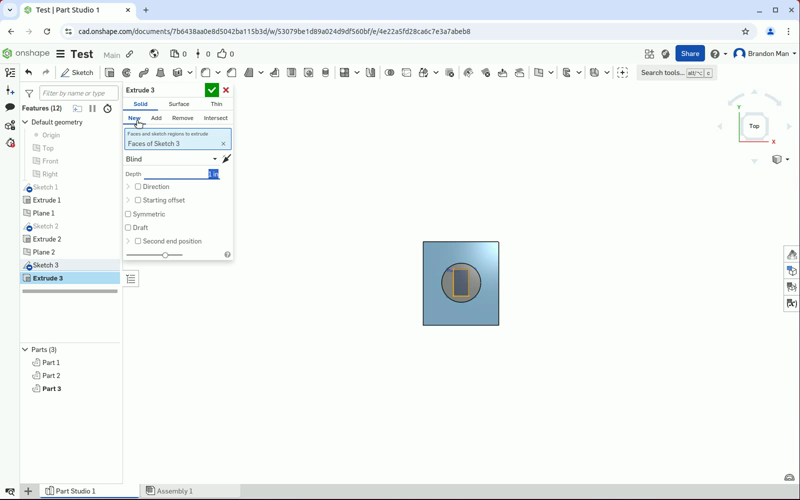
text(11.554)
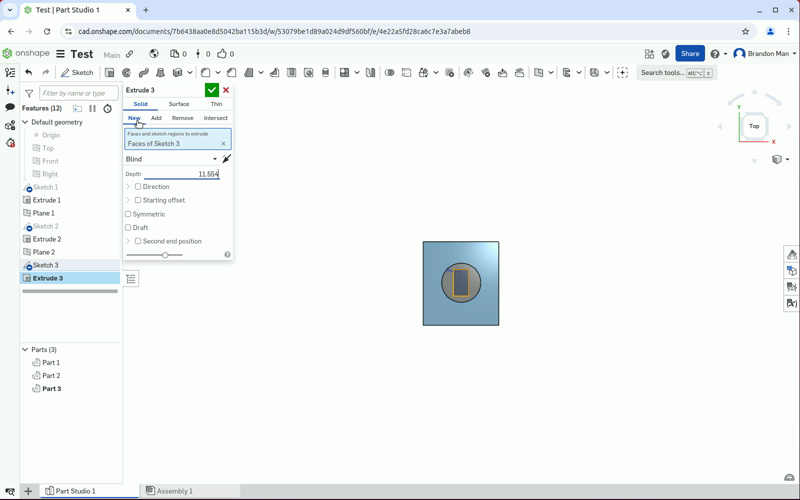
key(enter)
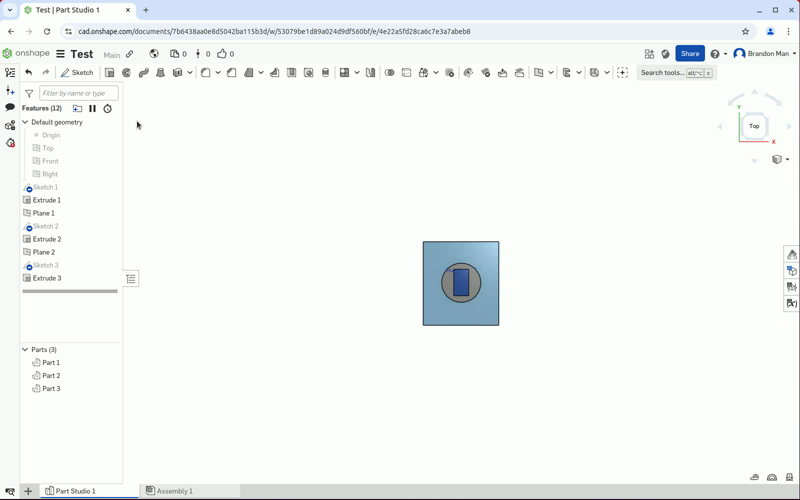
key(shift+h)
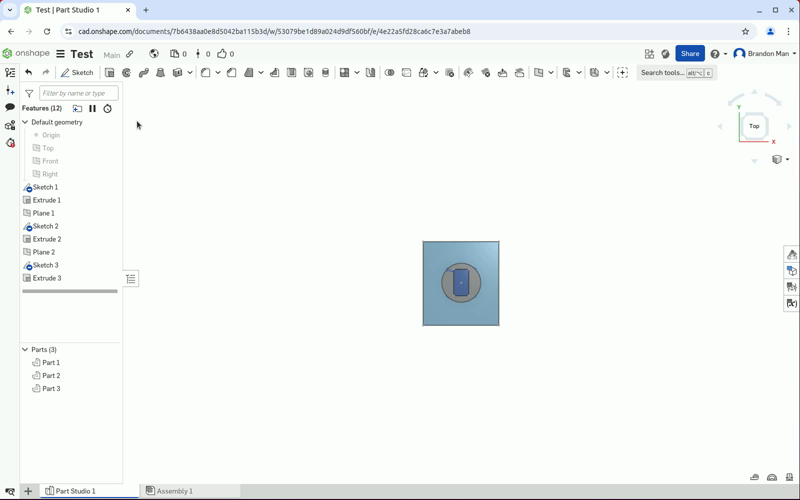
key(shift+h)
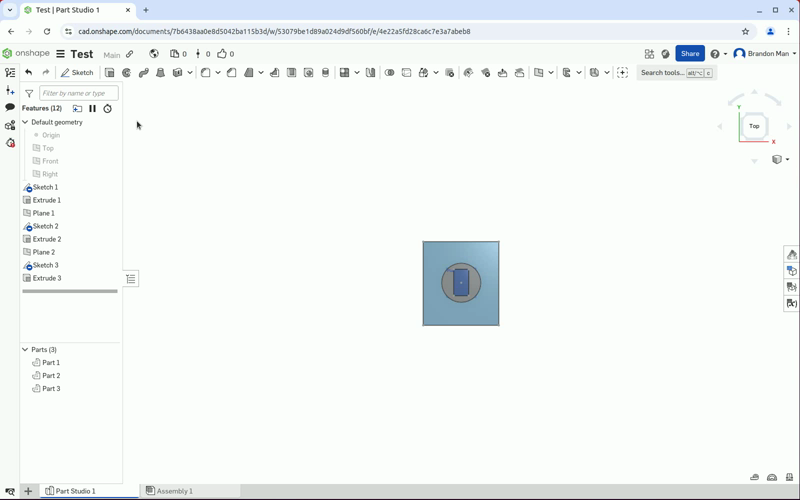
key(shift+7)
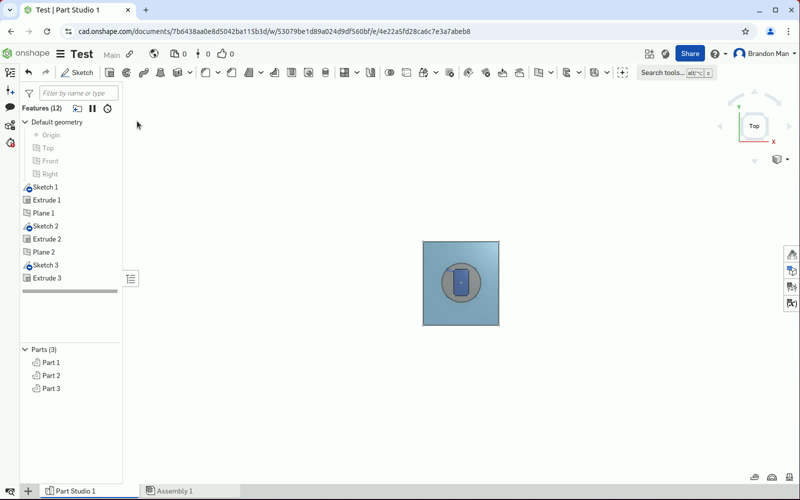
key(up, 3)
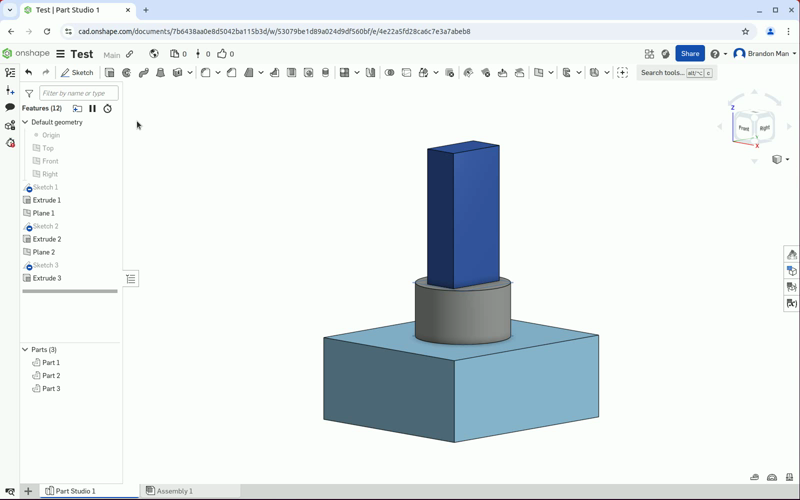
key(left, 3)
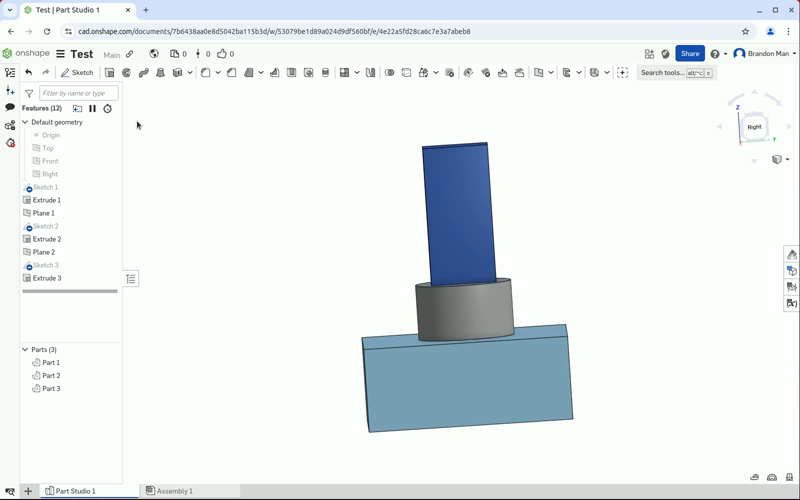
key(right, 3)
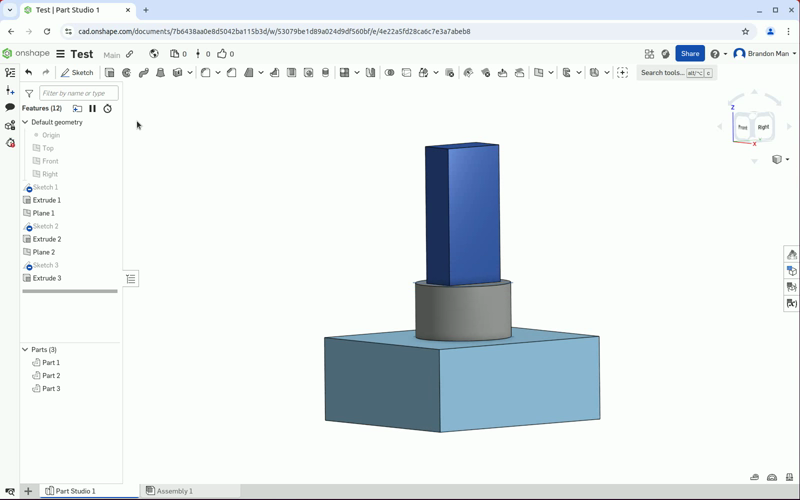
key(down, 3)
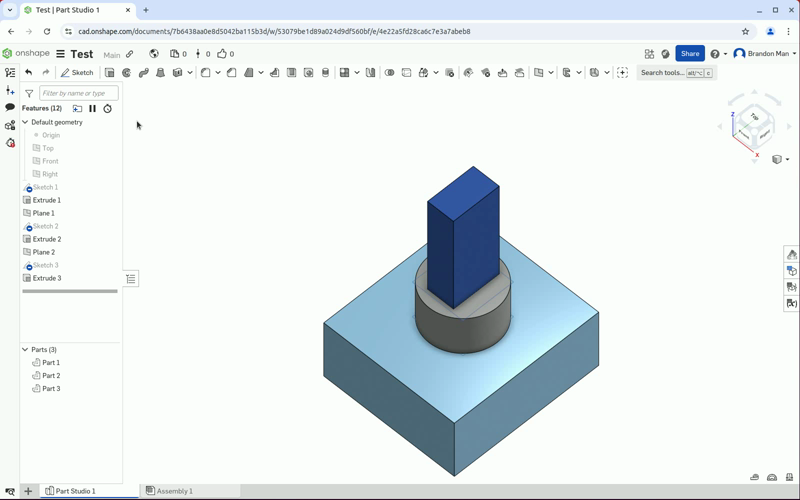
mouse_move(73, 189)
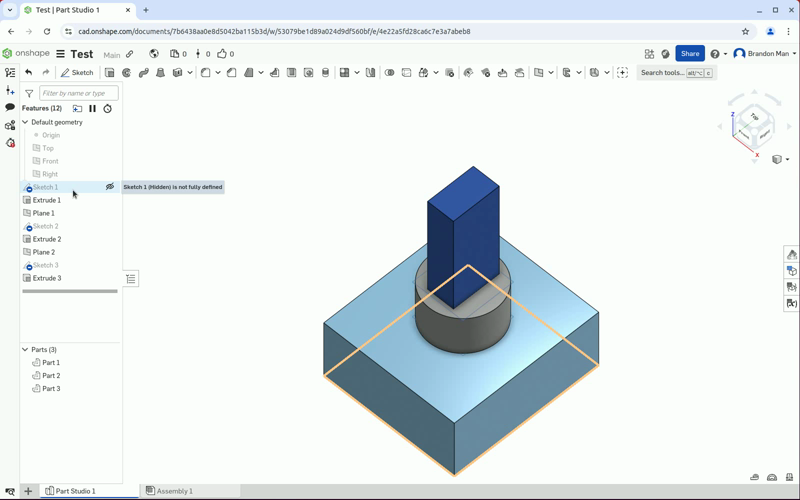
click(73, 189)